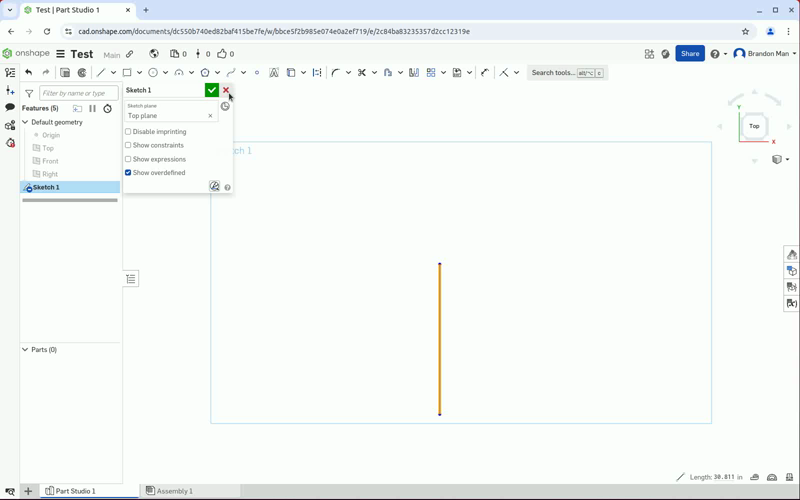
key(shift+h)
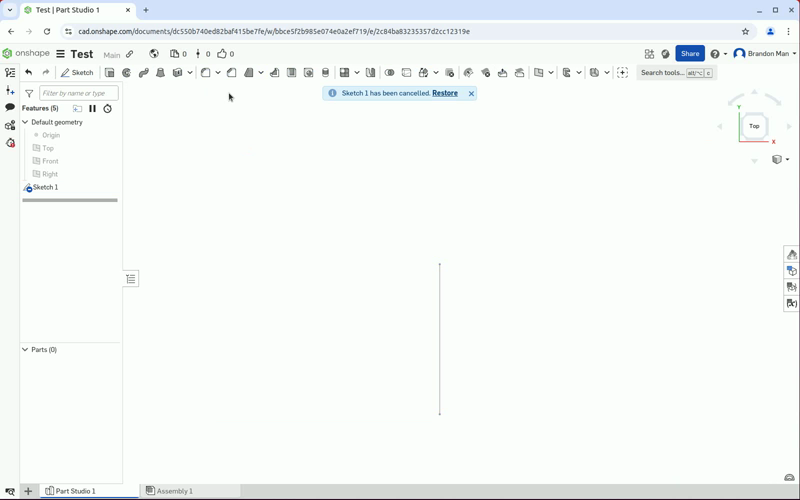
key(shift+s)
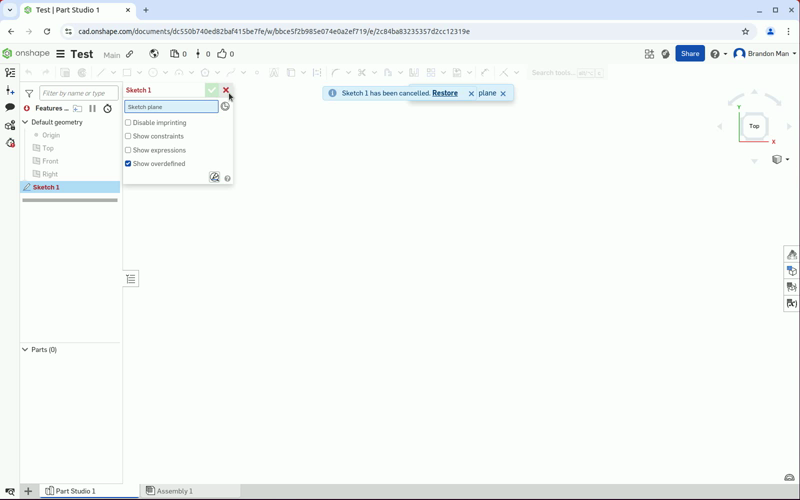
mouse_move(73, 150)
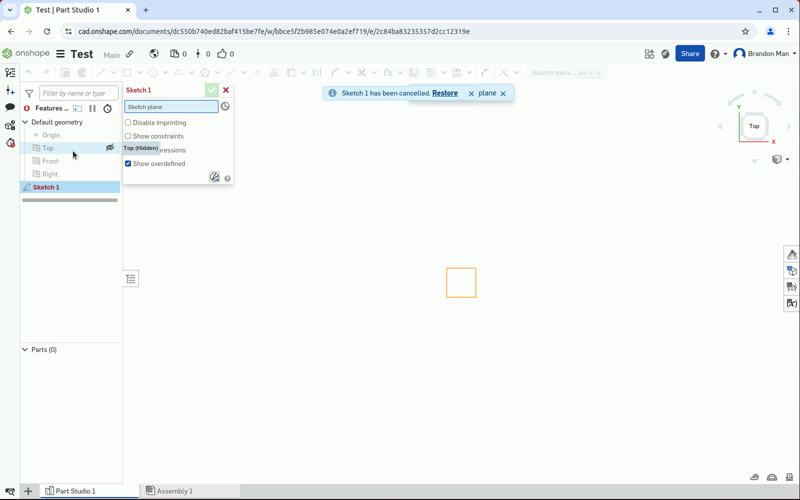
click(73, 150)
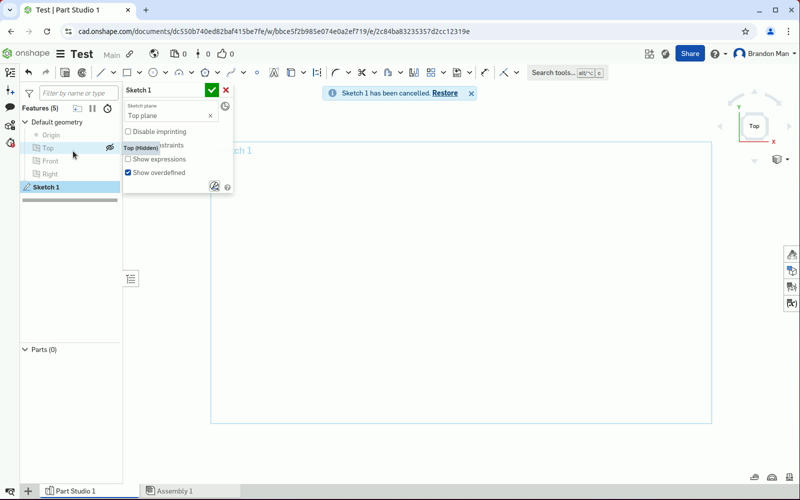
mouse_move(73, 352)
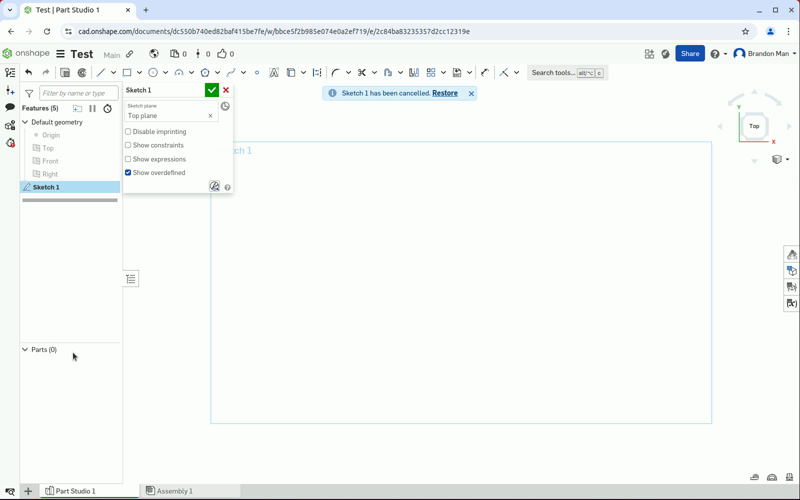
key(y)
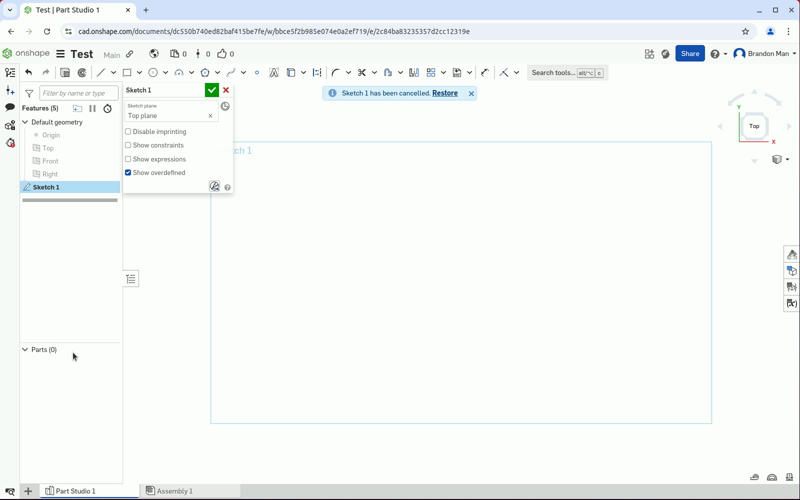
key(l)
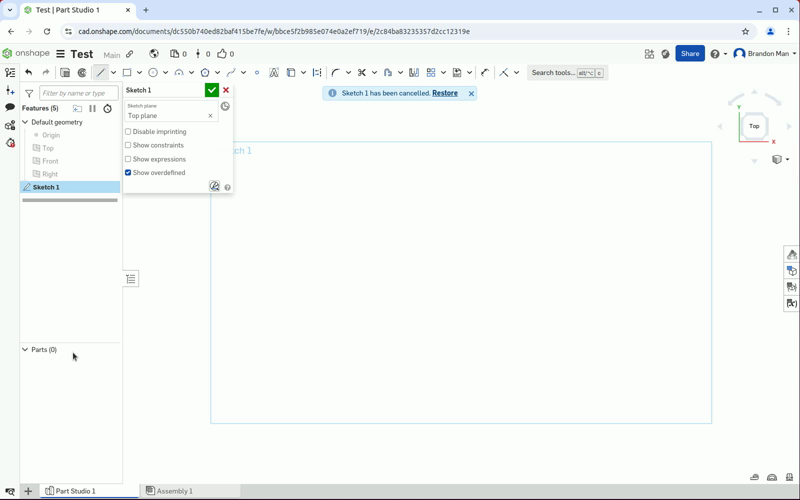
key_down(shift)
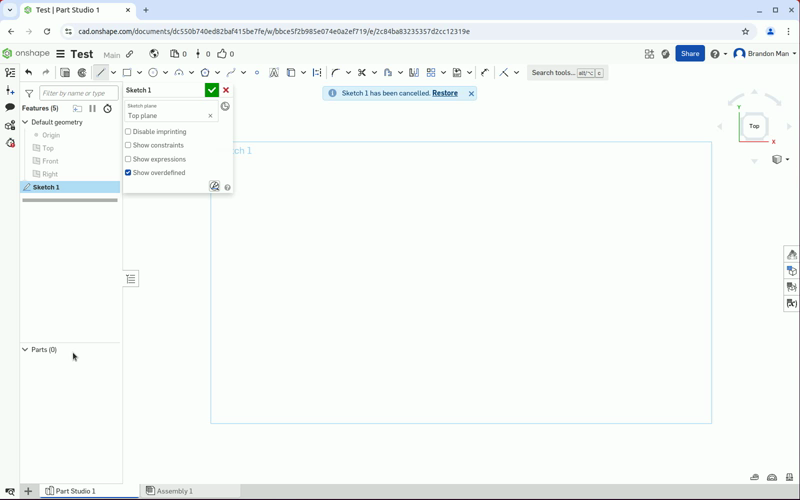
mouse_move(348, 339)
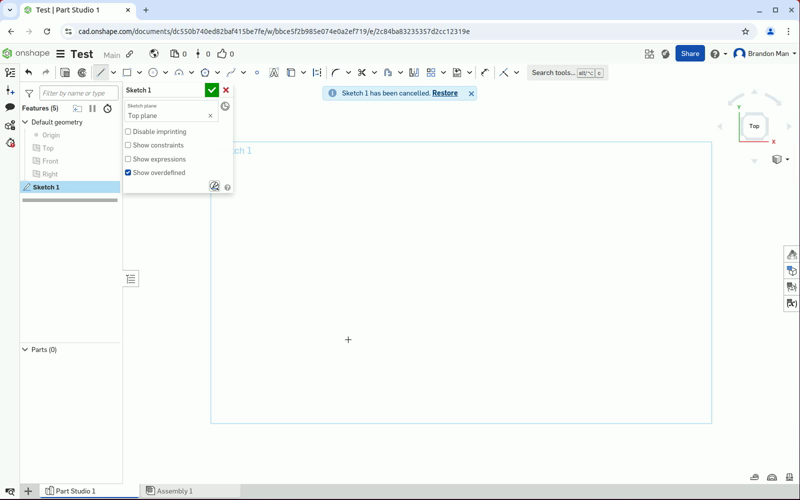
click(348, 339)
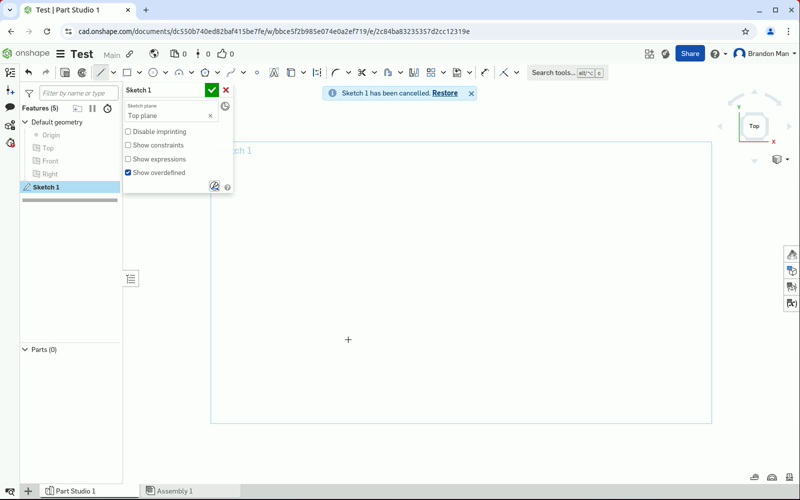
key_up(shift)
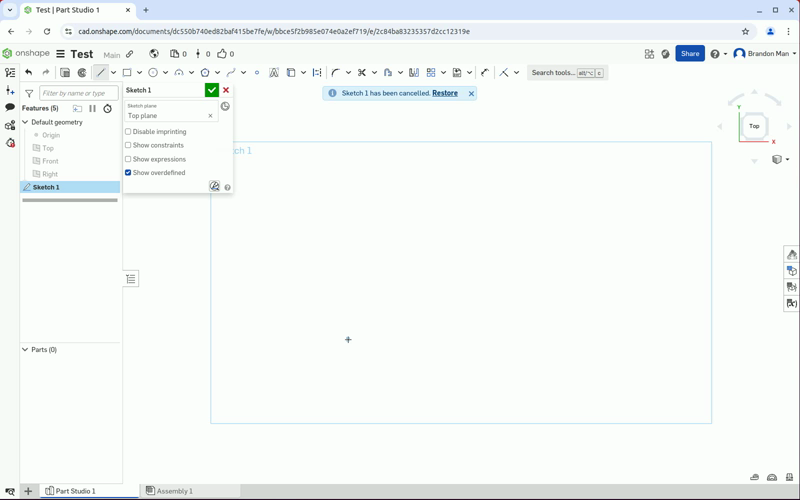
key_down(shift)
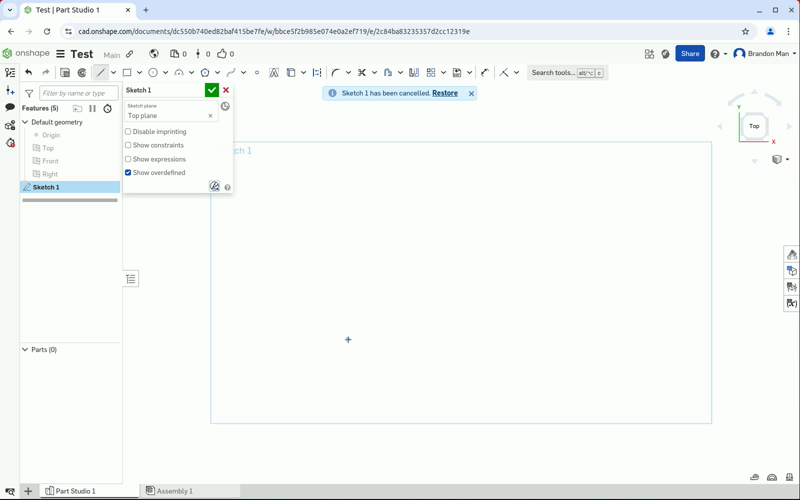
mouse_move(572, 339)
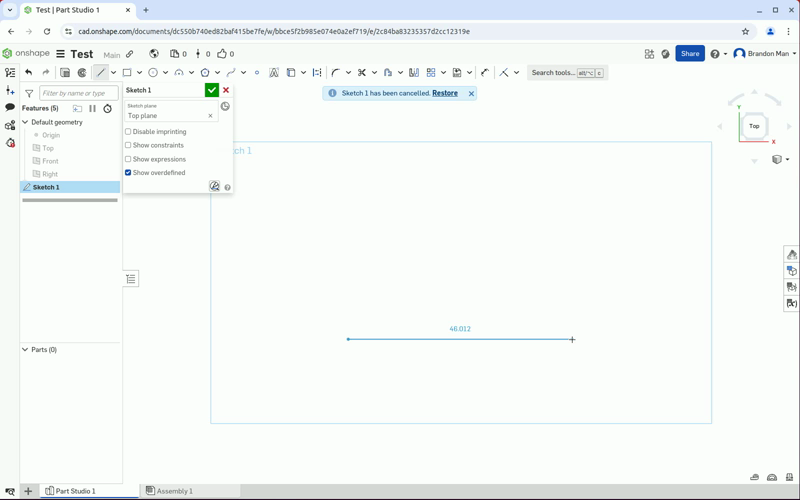
click(572, 339)
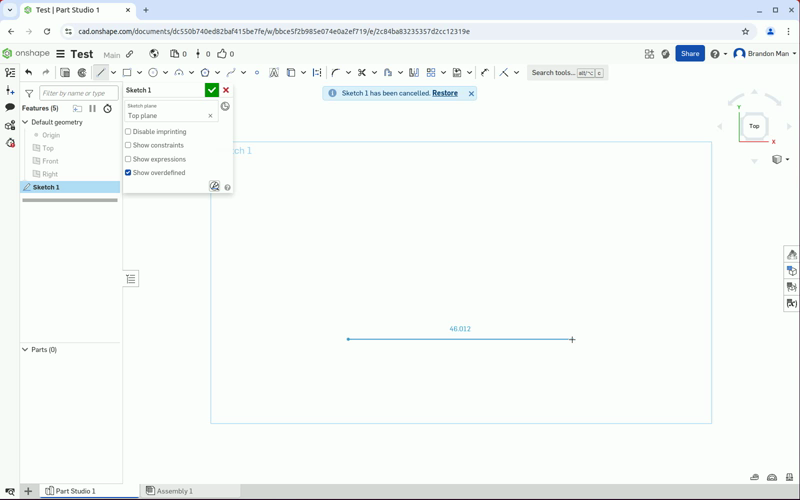
key_up(shift)
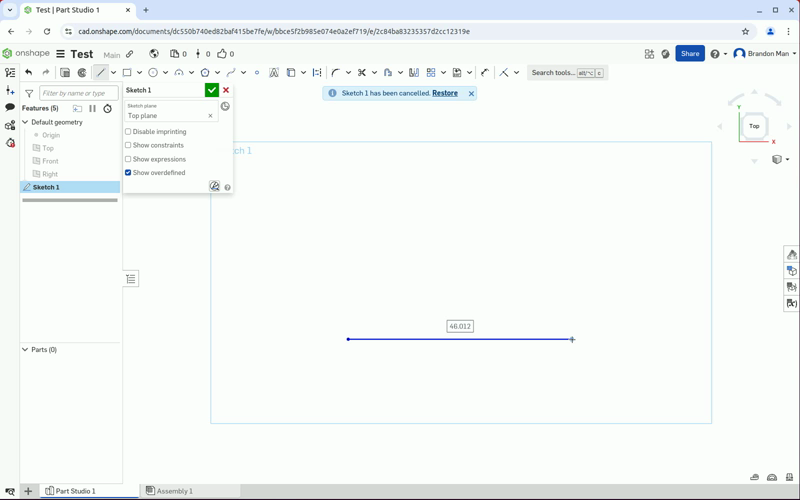
key_down(shift)
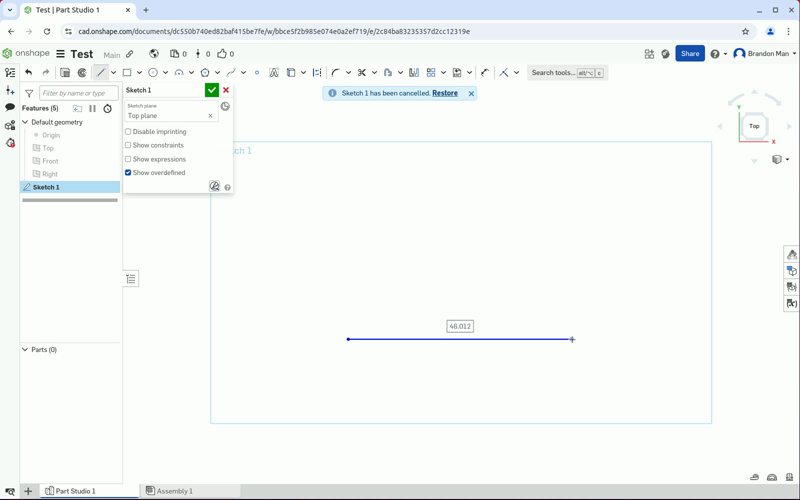
mouse_move(572, 226)
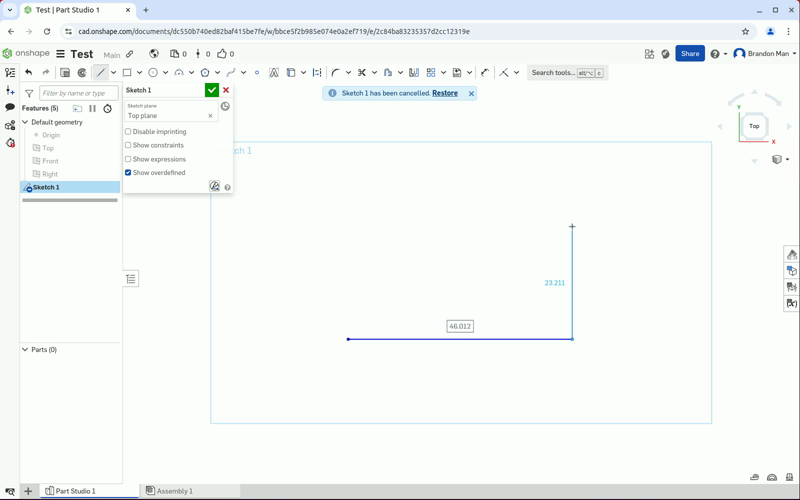
click(572, 226)
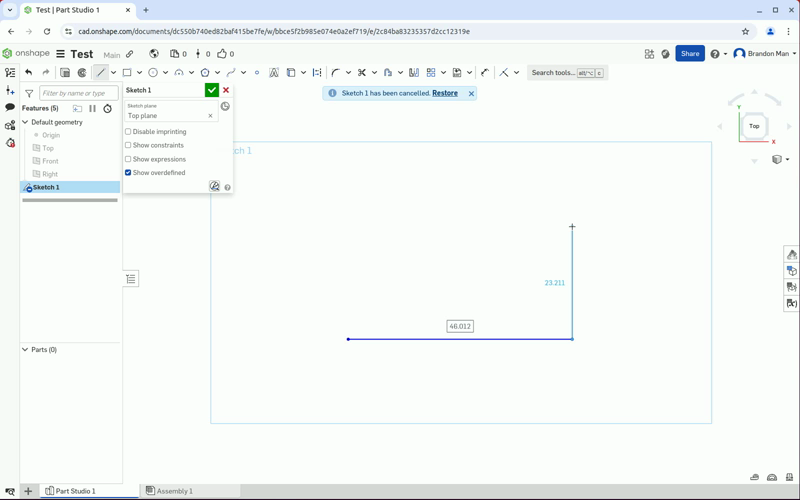
key_up(shift)
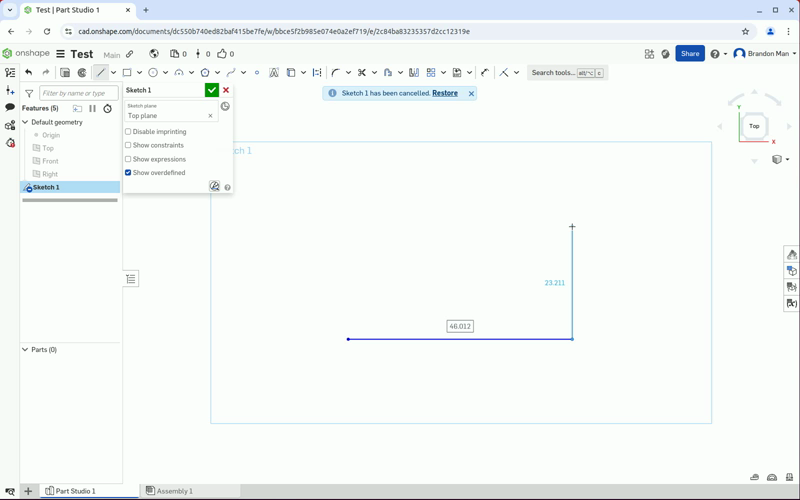
key_down(shift)
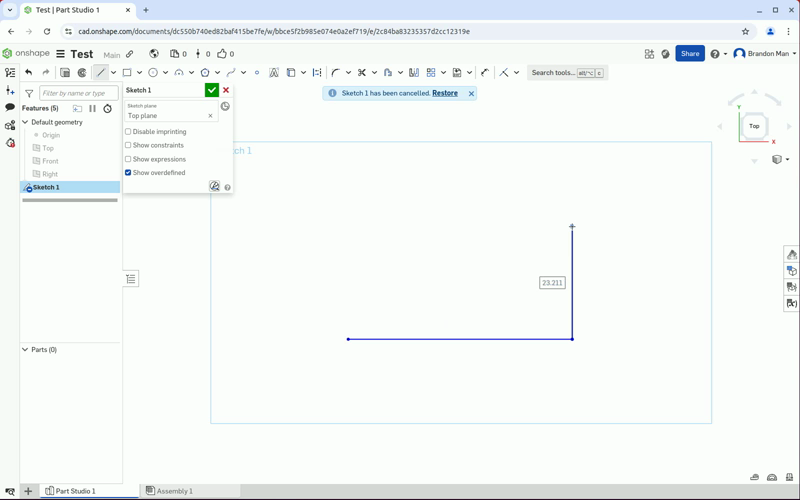
mouse_move(348, 226)
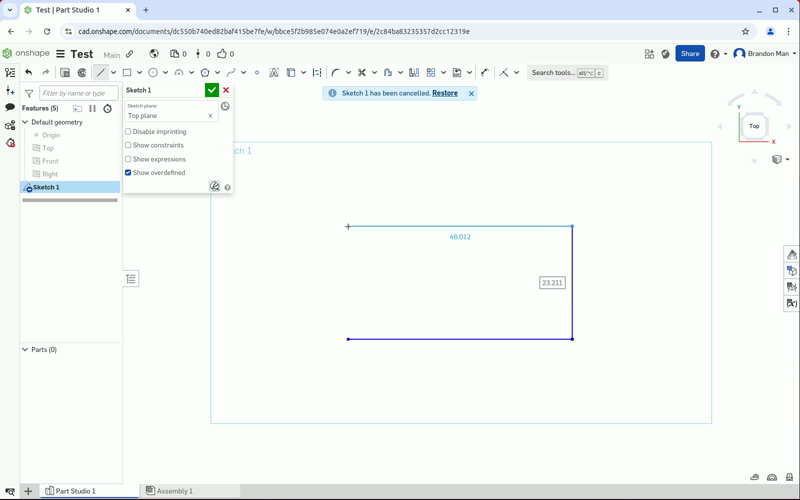
click(348, 226)
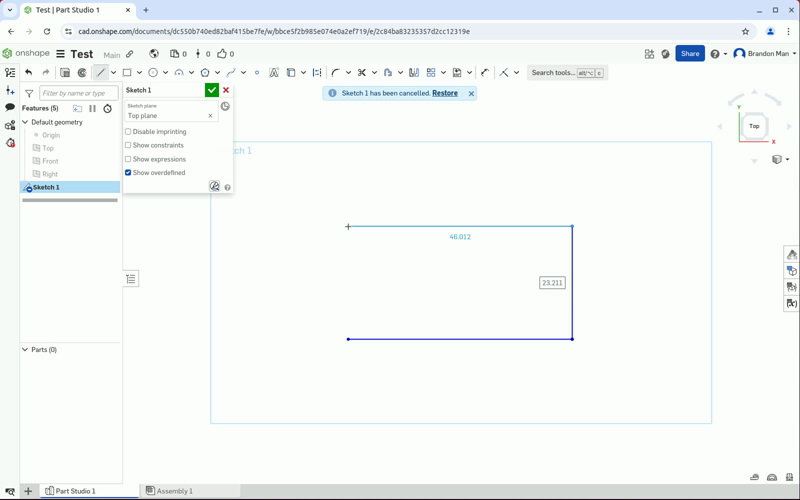
key_up(shift)
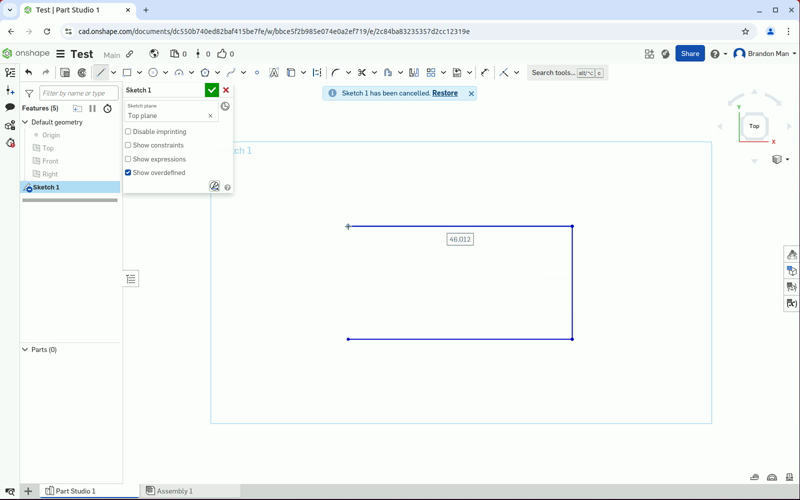
key_down(shift)
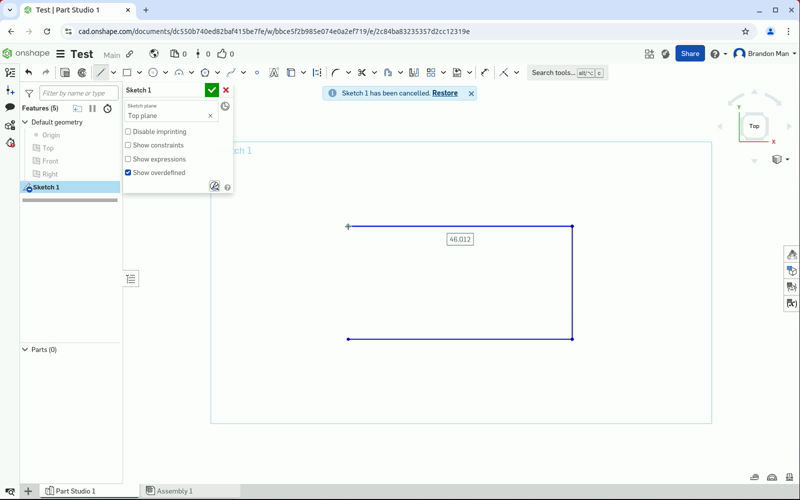
mouse_move(348, 339)
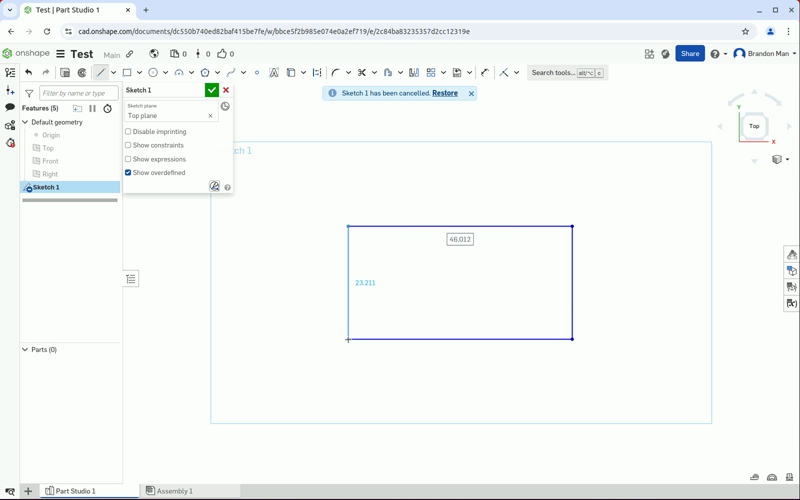
key_up(shift)
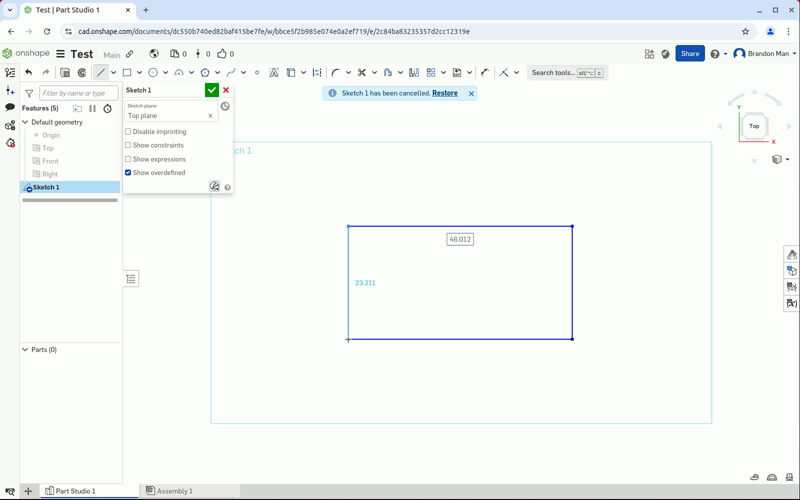
click(348, 339)
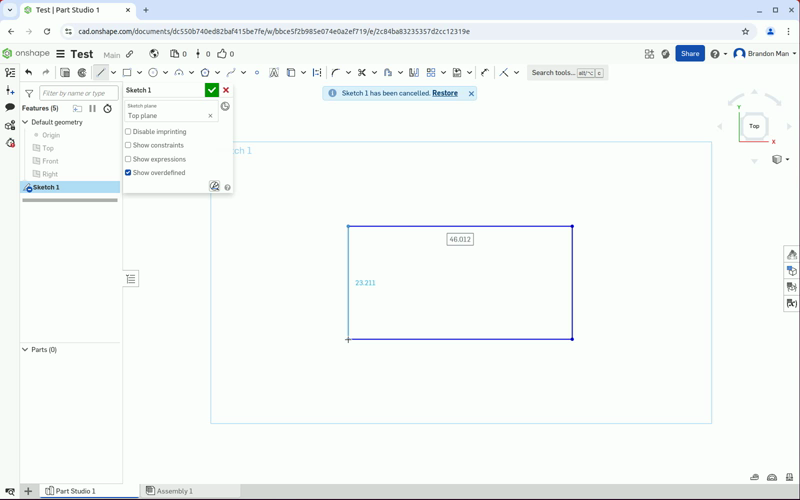
key(esc)
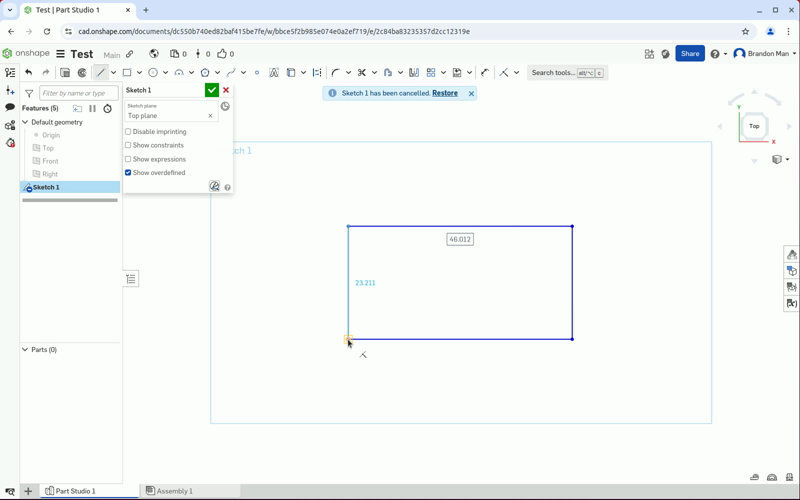
key(c)
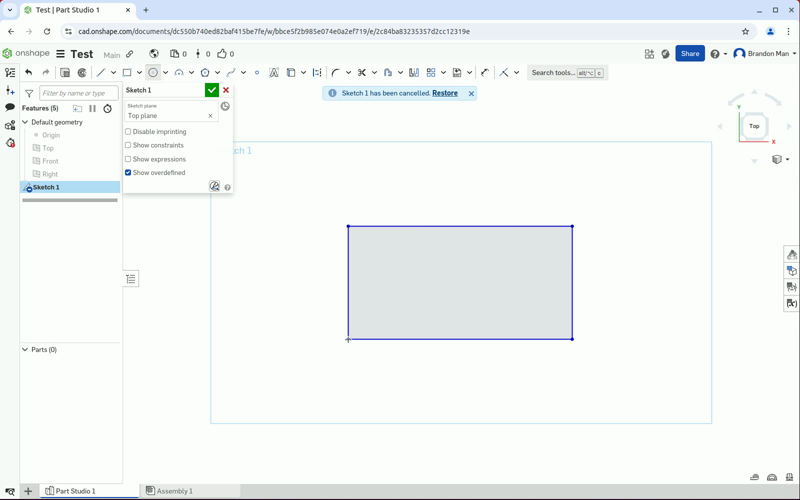
key_down(shift)
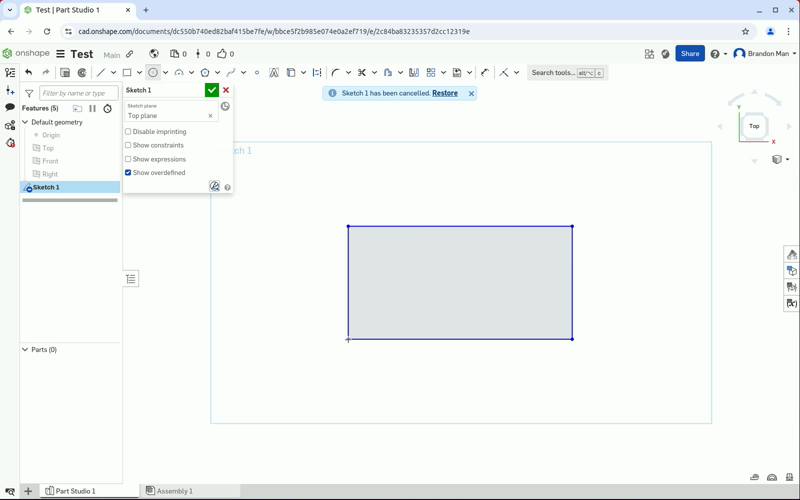
mouse_move(461, 282)
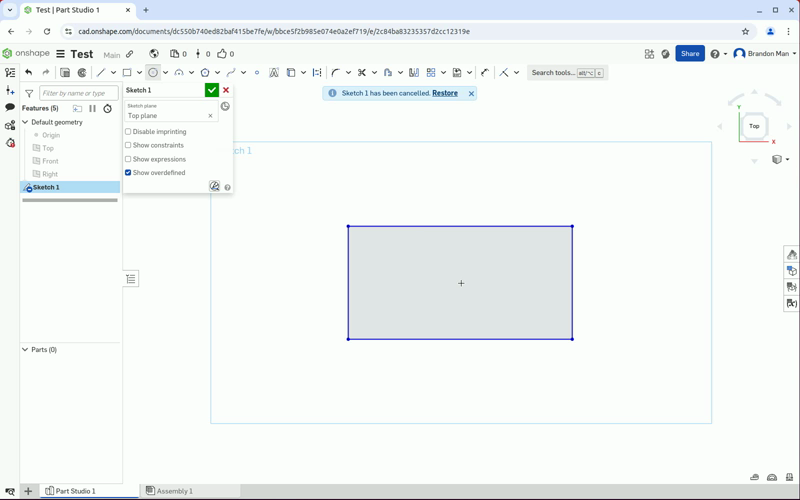
click(461, 282)
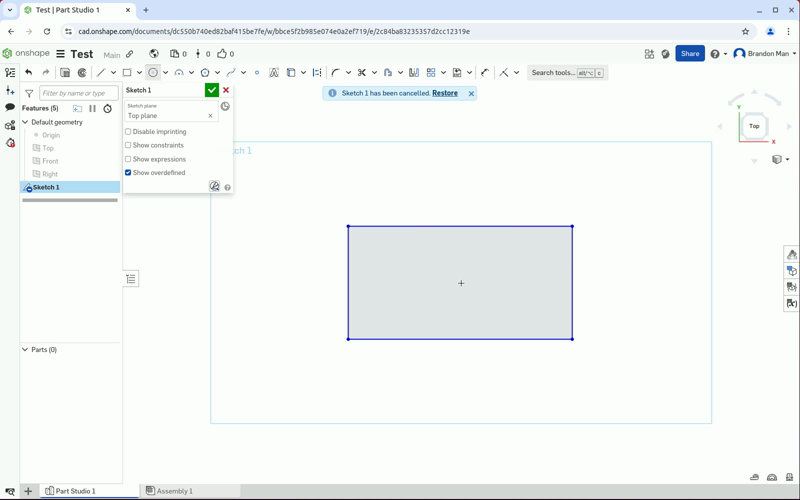
key_up(shift)
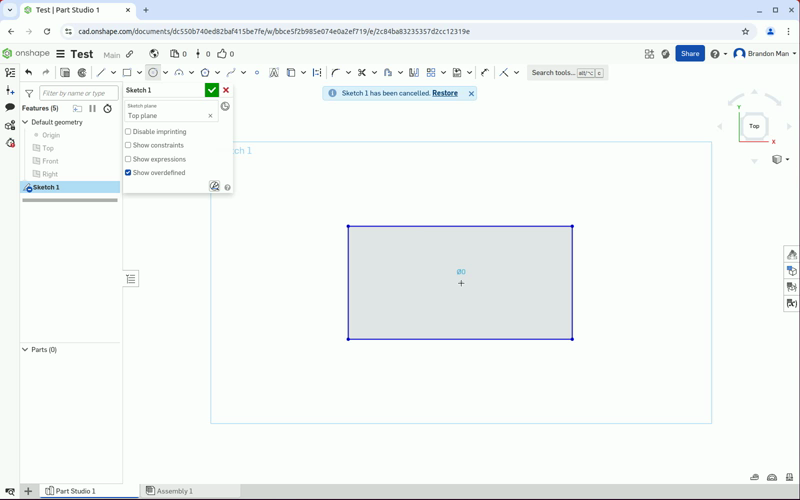
mouse_move(501, 282)
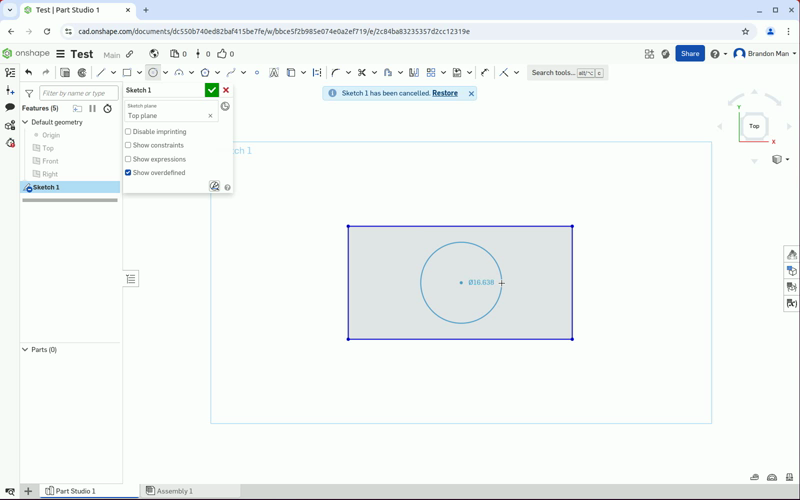
click(501, 282)
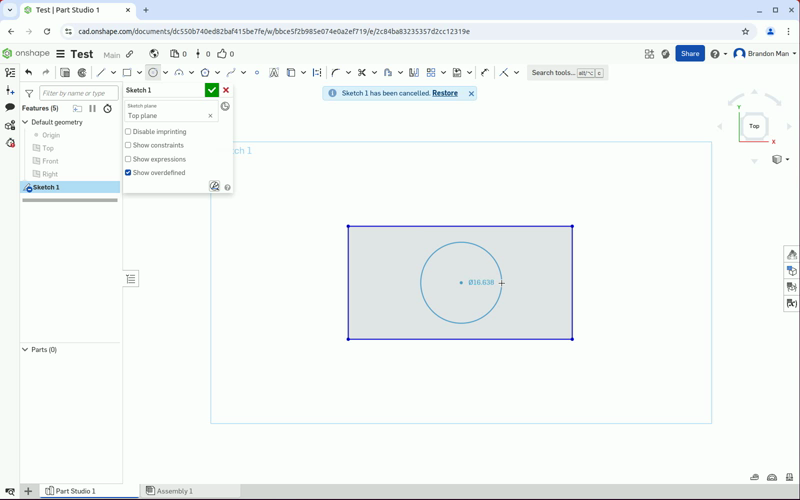
key(esc)
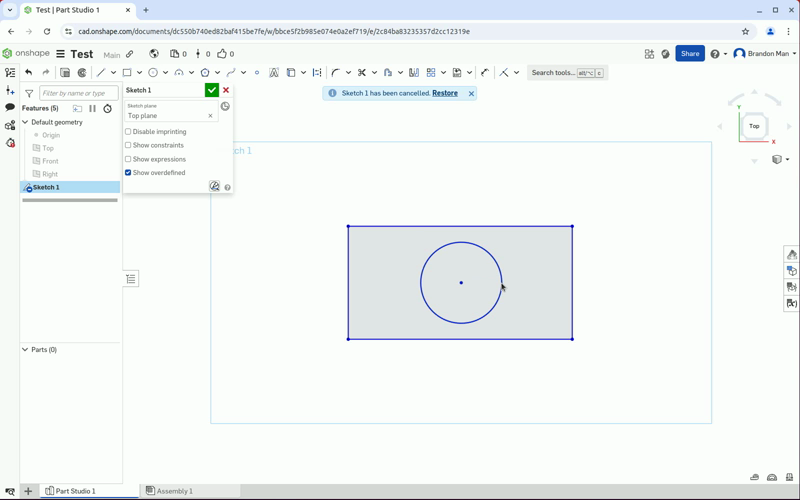
mouse_move(527, 274)
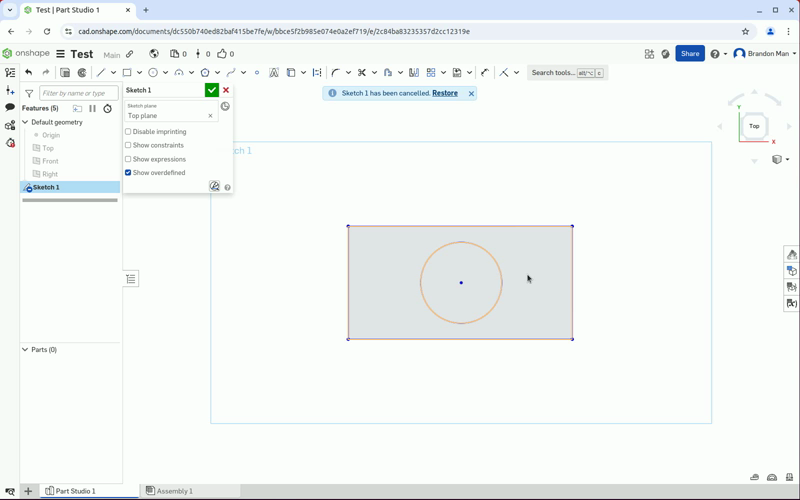
click(527, 274)
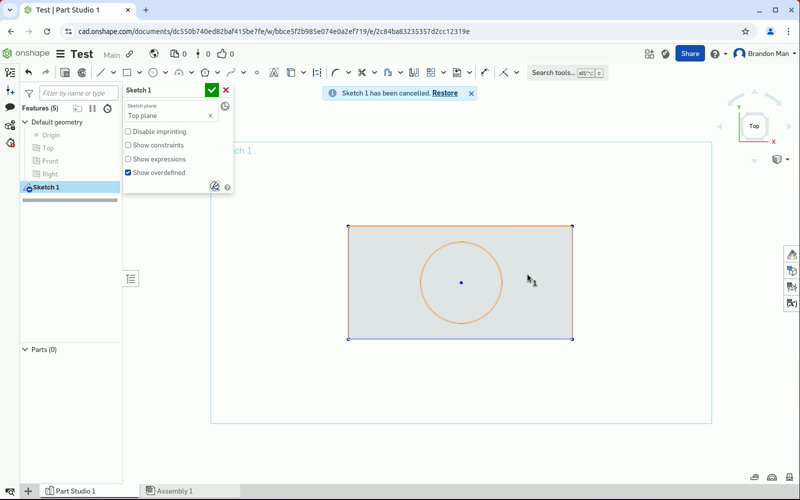
mouse_move(73, 352)
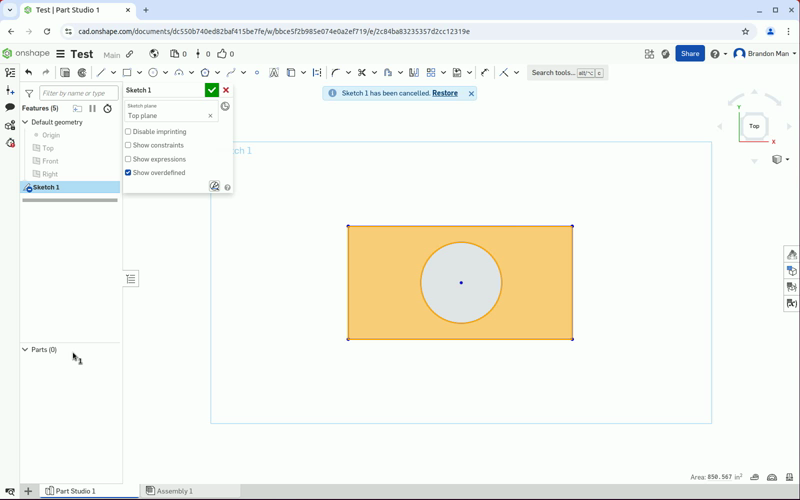
key(shift+y)
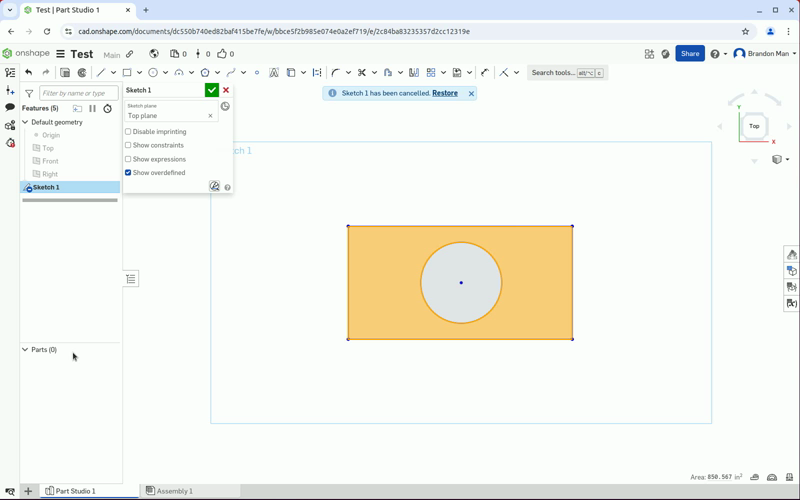
key(shift+e)
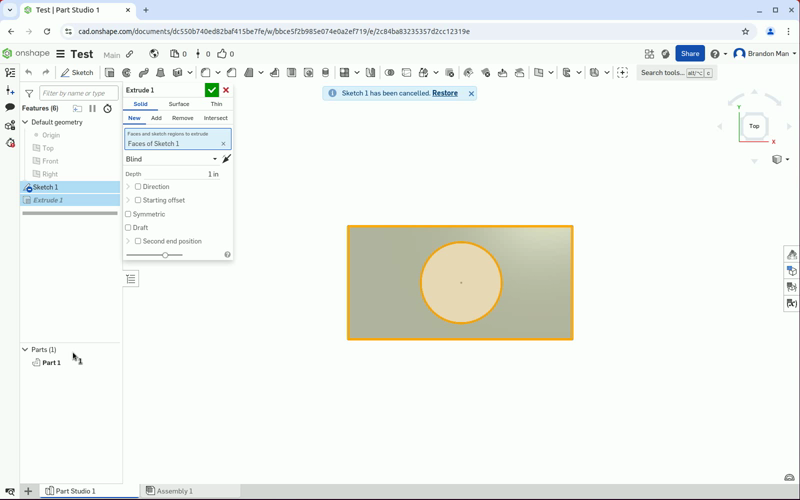
mouse_move(143, 106)
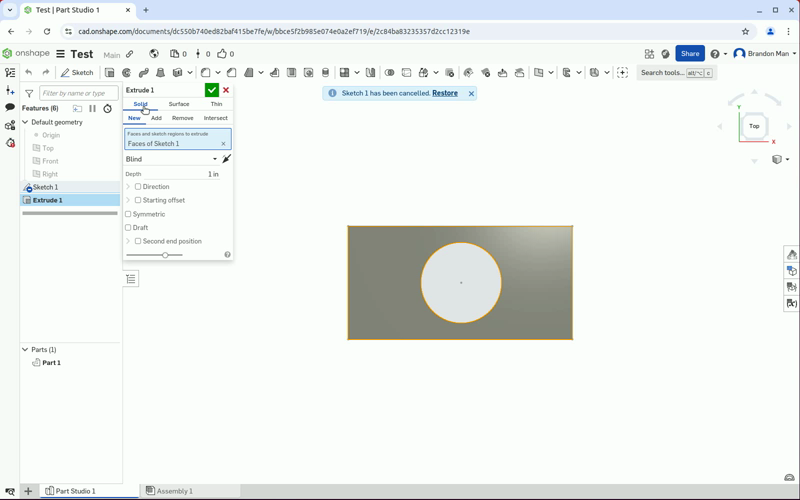
click(143, 106)
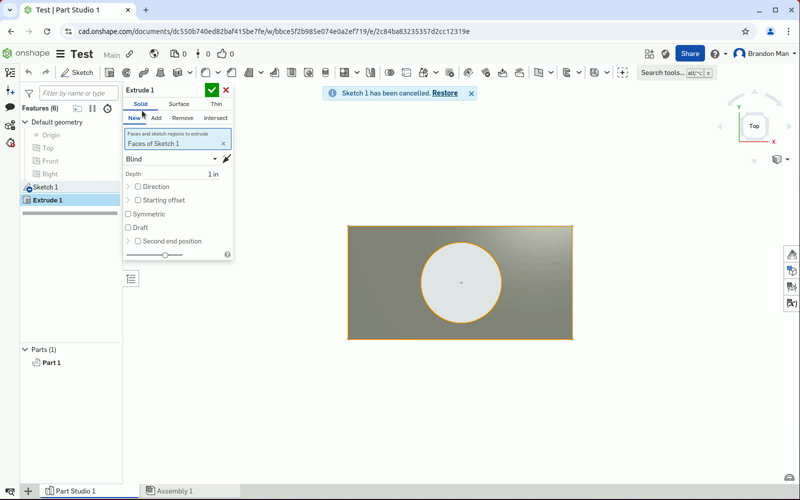
mouse_move(137, 120)
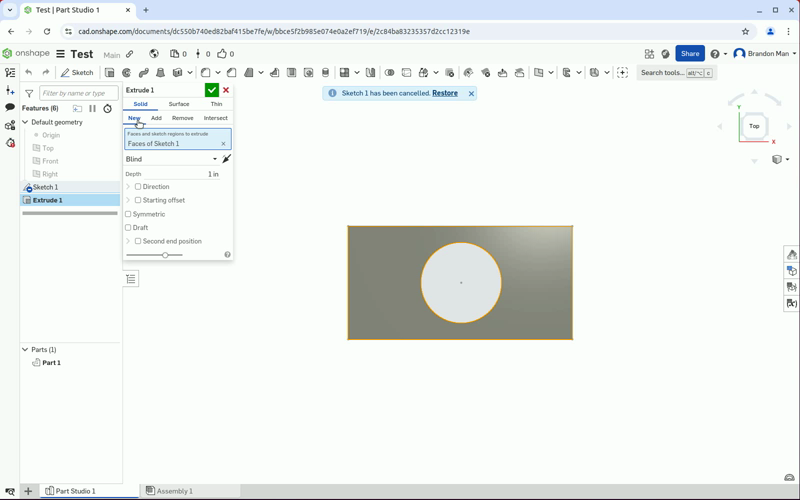
click(137, 120)
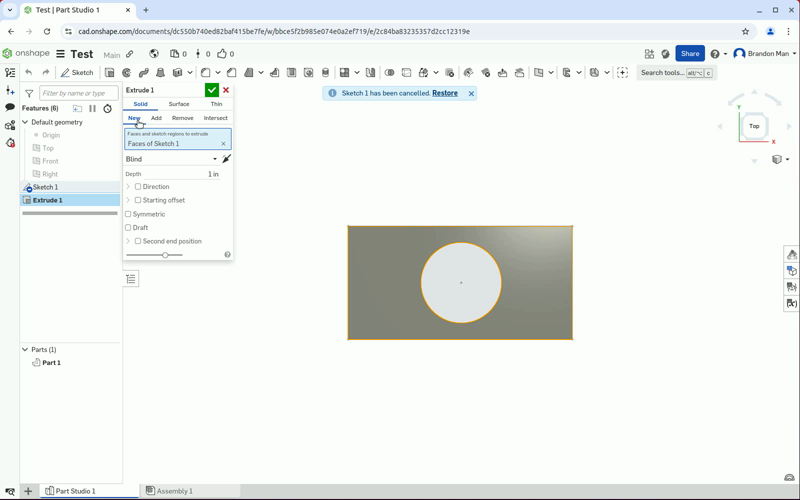
key(tab, 4)
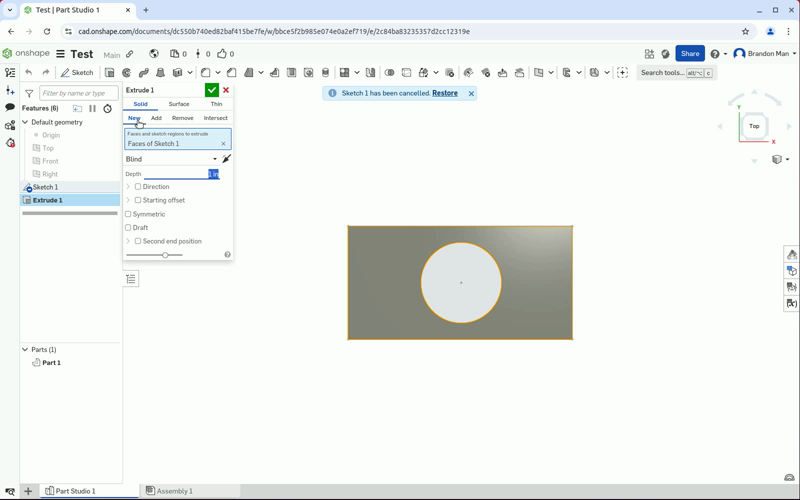
text(5.777)
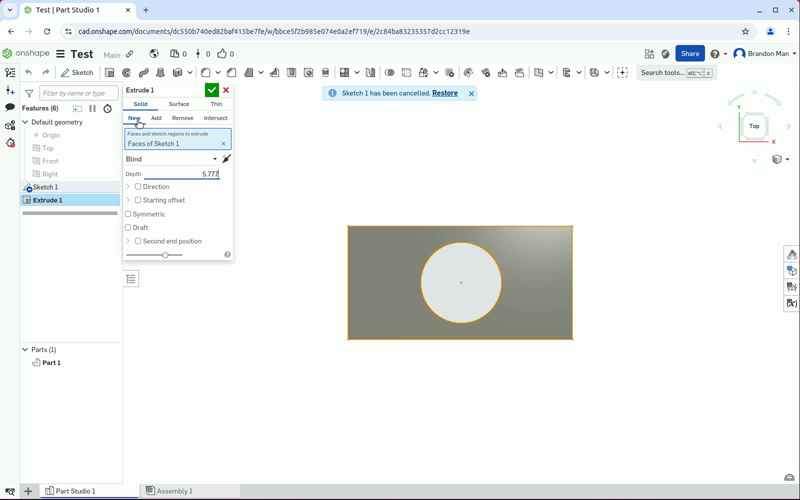
key(enter)
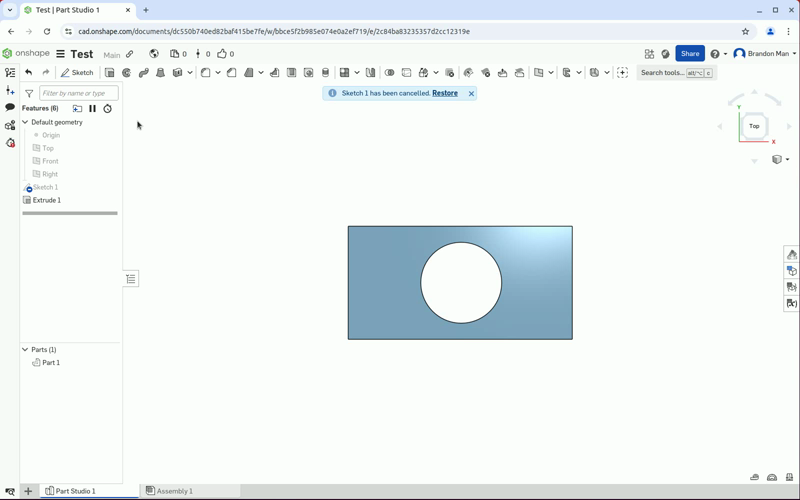
key(shift+h)
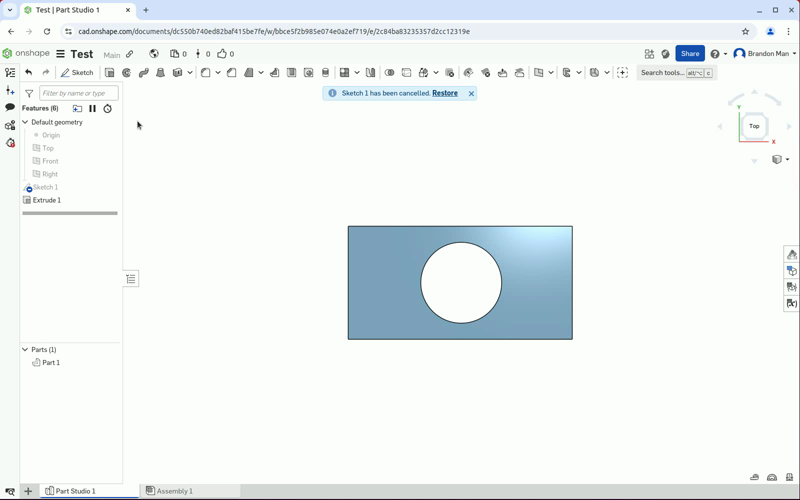
key(shift+h)
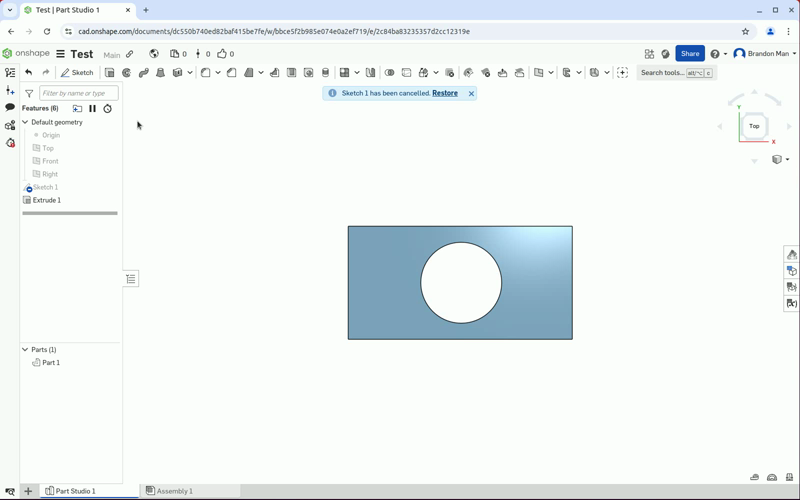
mouse_move(73, 189)
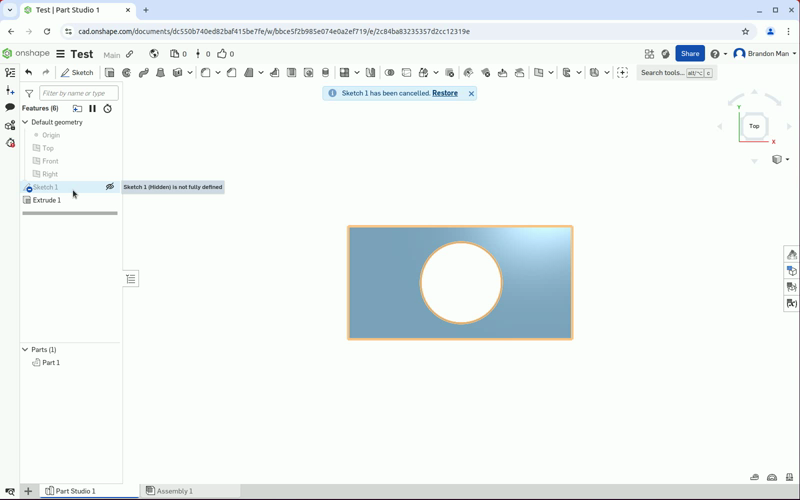
click(73, 189)
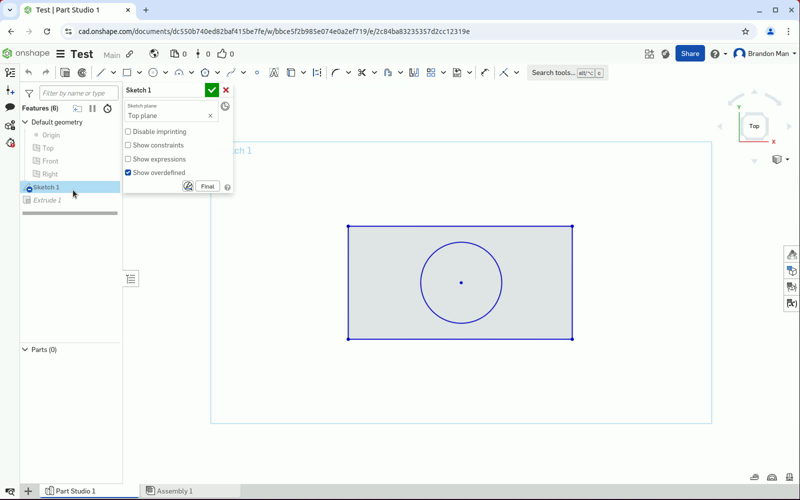
mouse_move(229, 92)
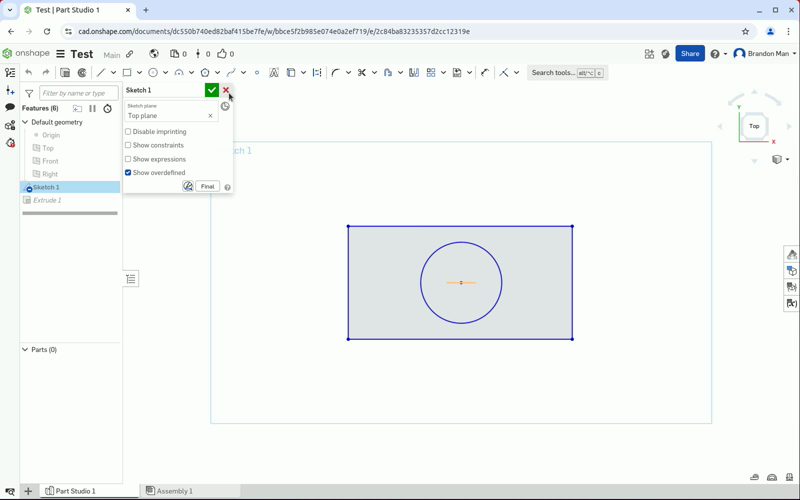
click(229, 92)
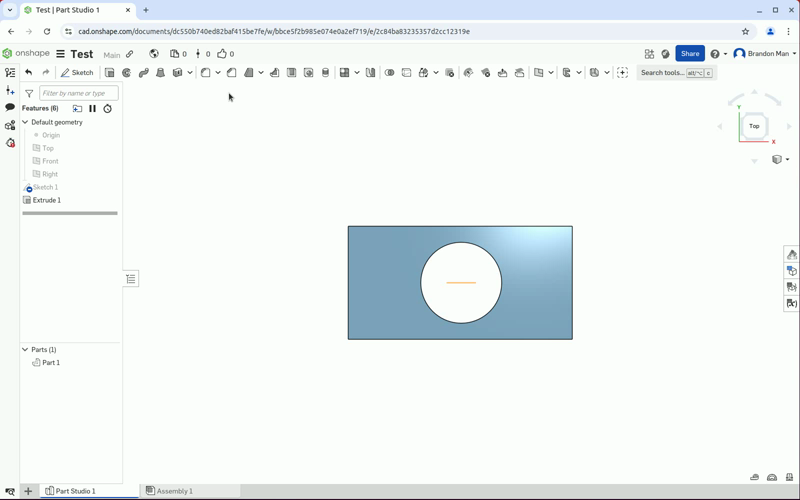
mouse_move(541, 75)
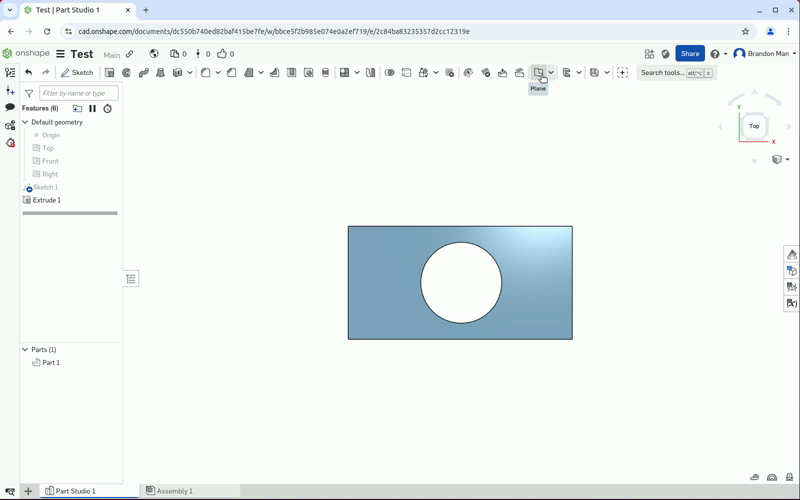
click(541, 75)
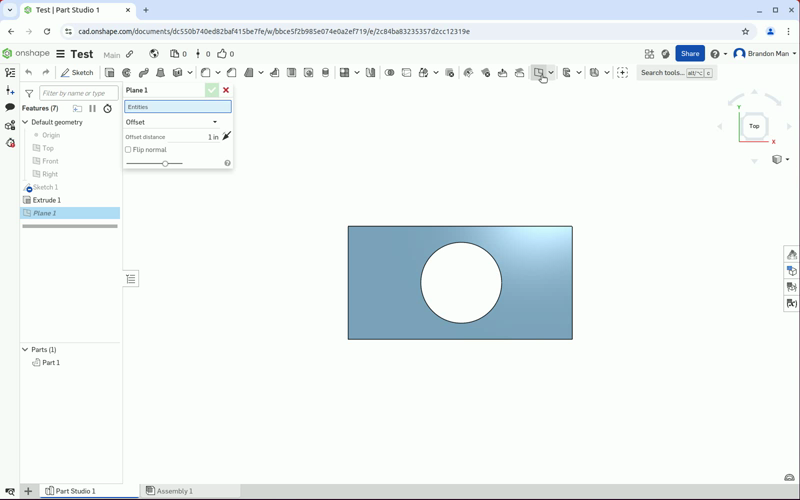
mouse_move(73, 150)
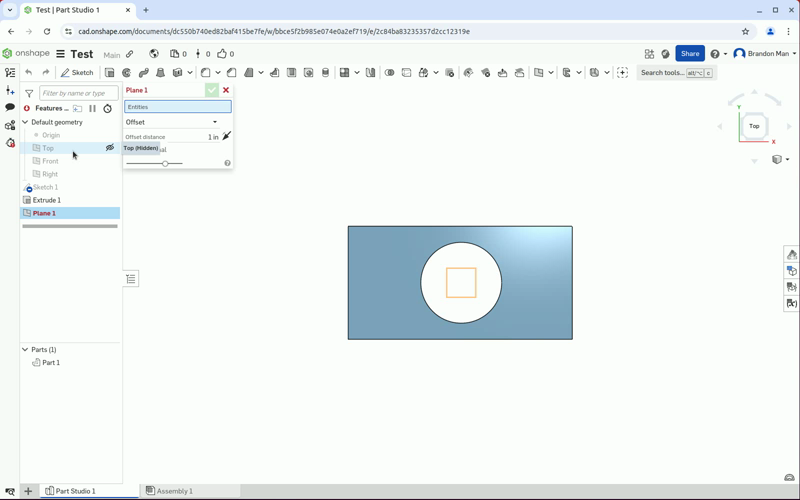
click(73, 150)
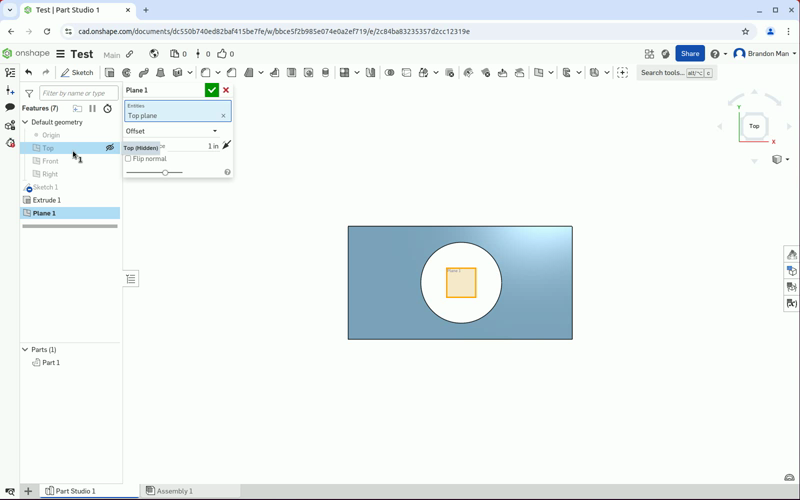
key(tab, 2)
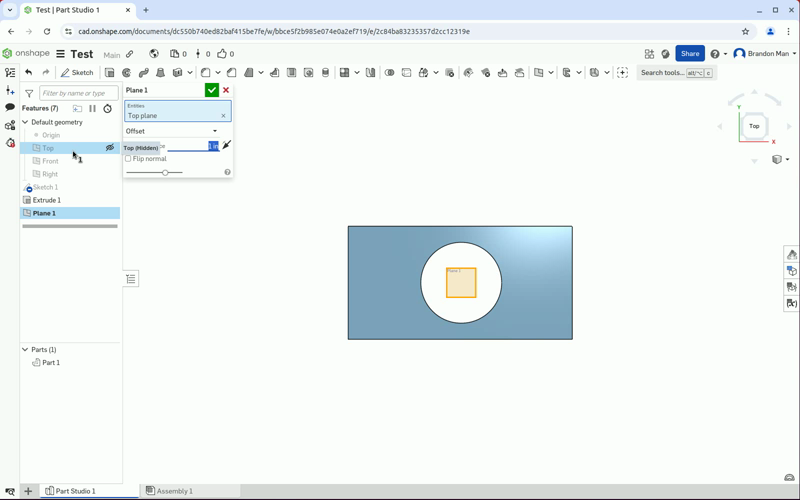
text(5.792)
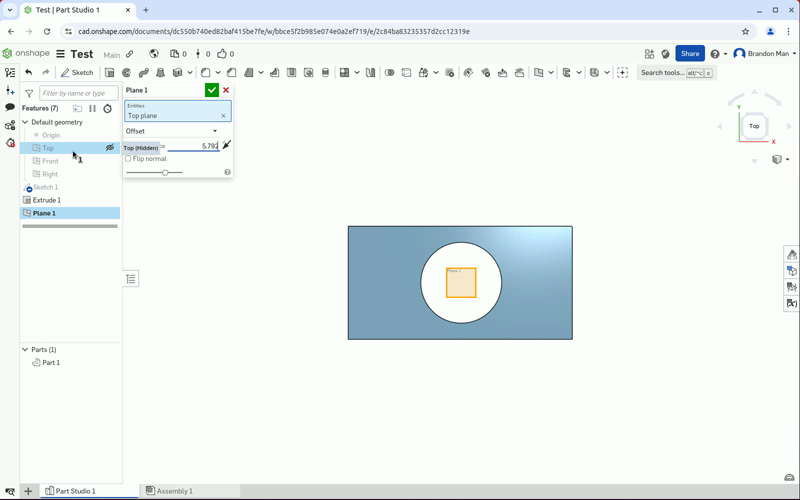
key(enter, 2)
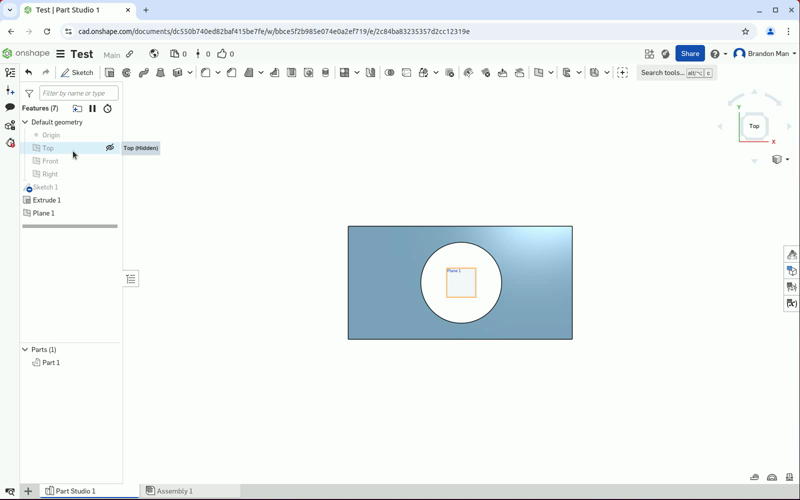
key(shift+s)
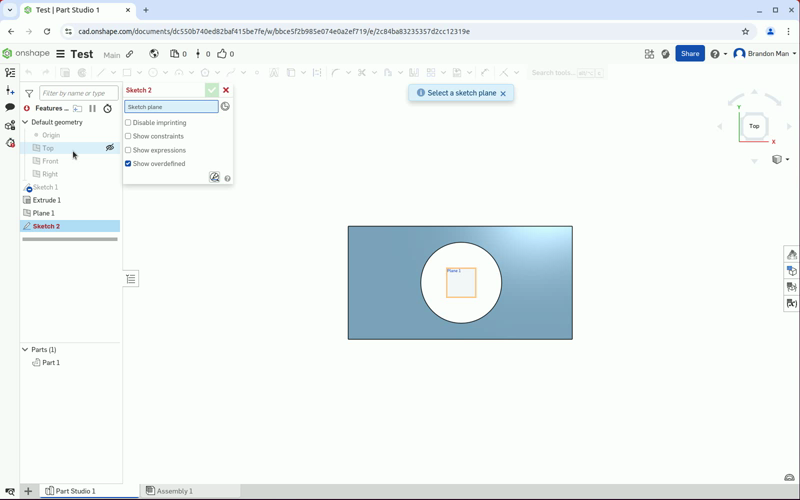
mouse_move(73, 215)
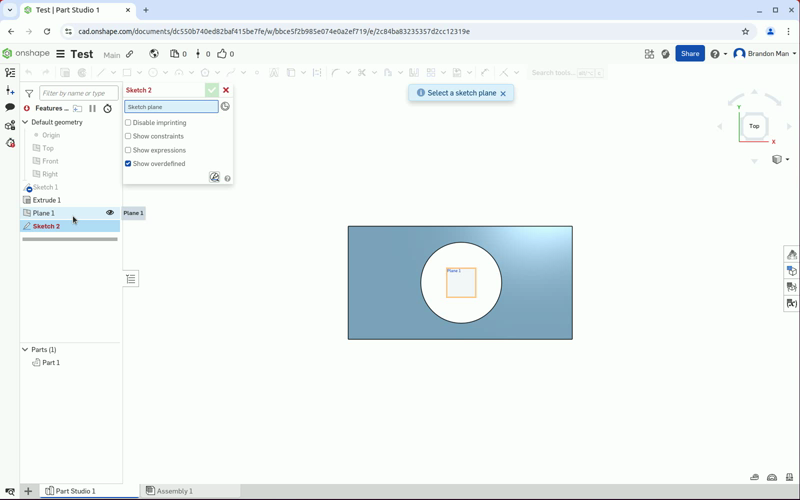
click(73, 215)
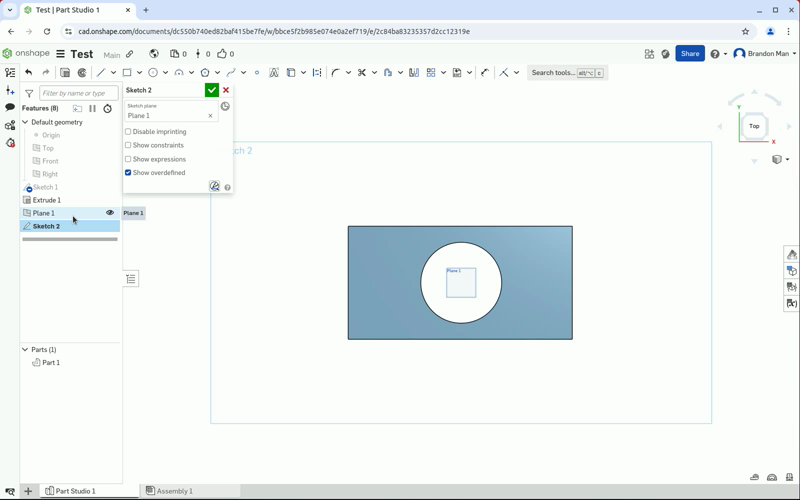
mouse_move(73, 352)
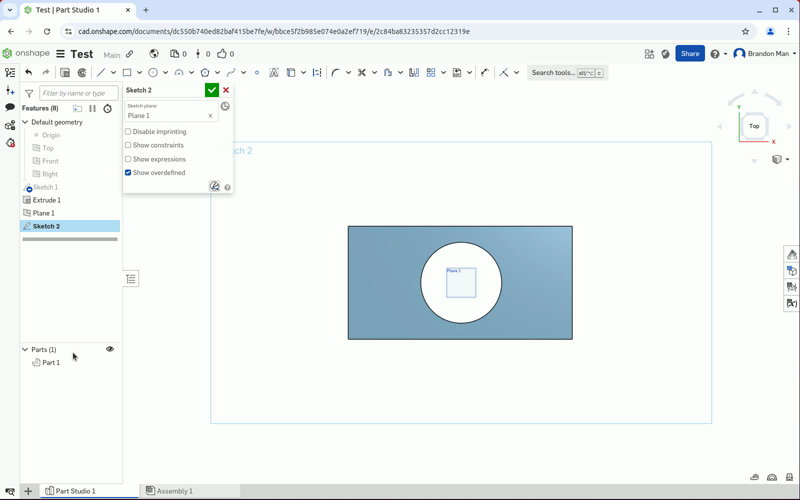
key(y)
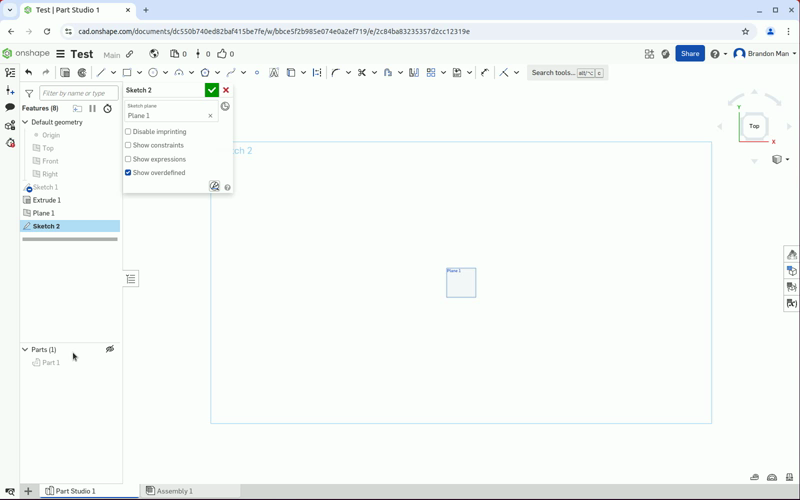
key(l)
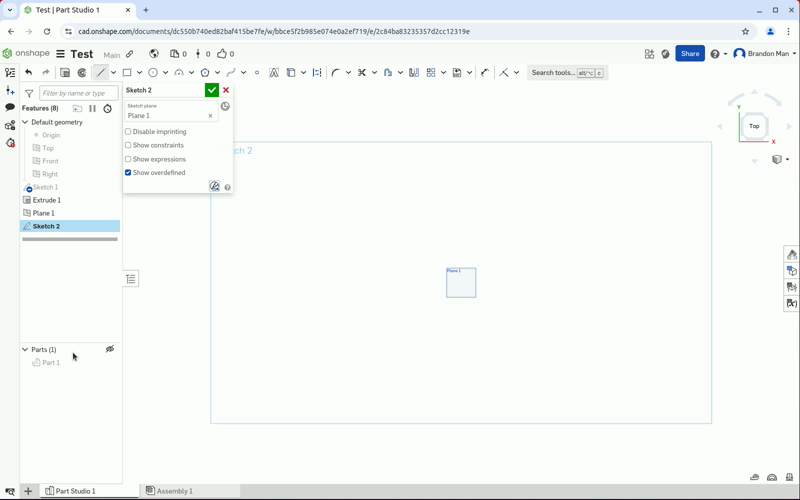
key_down(shift)
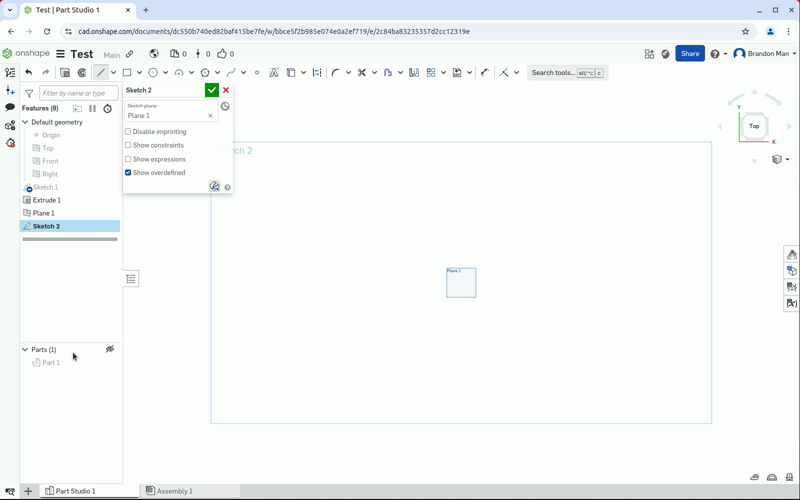
mouse_move(527, 339)
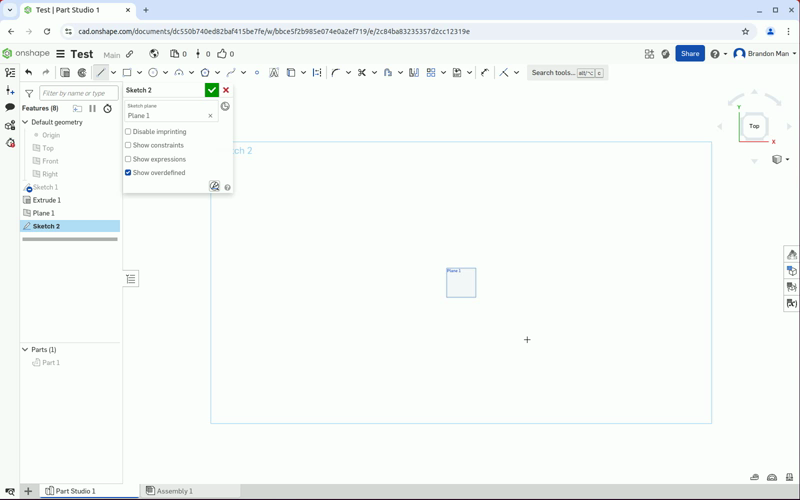
click(527, 339)
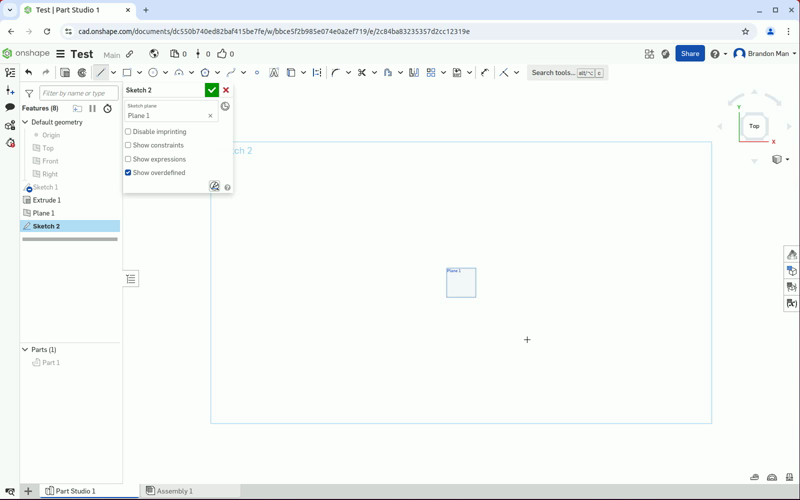
key_up(shift)
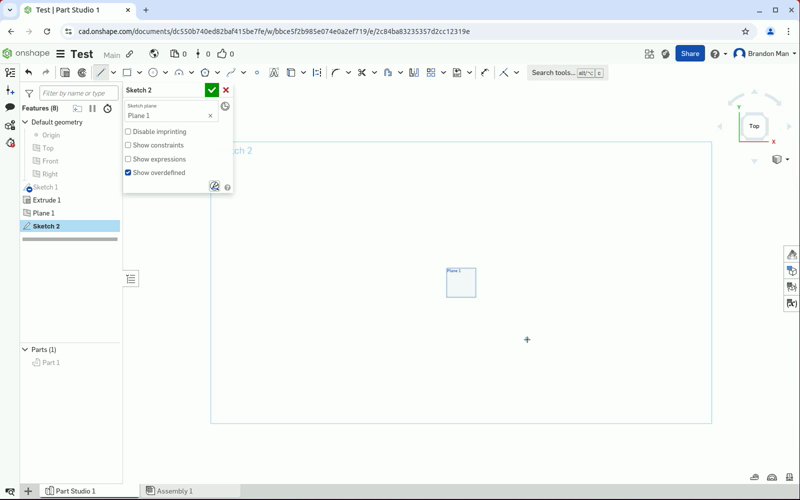
key_down(shift)
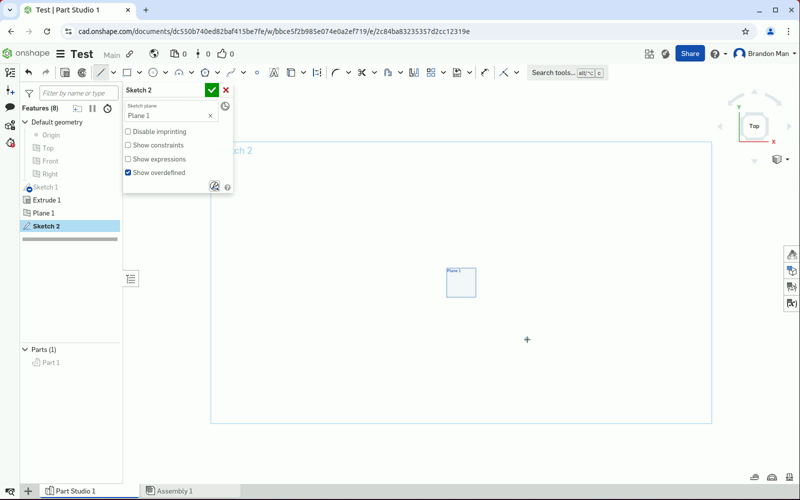
mouse_move(557, 339)
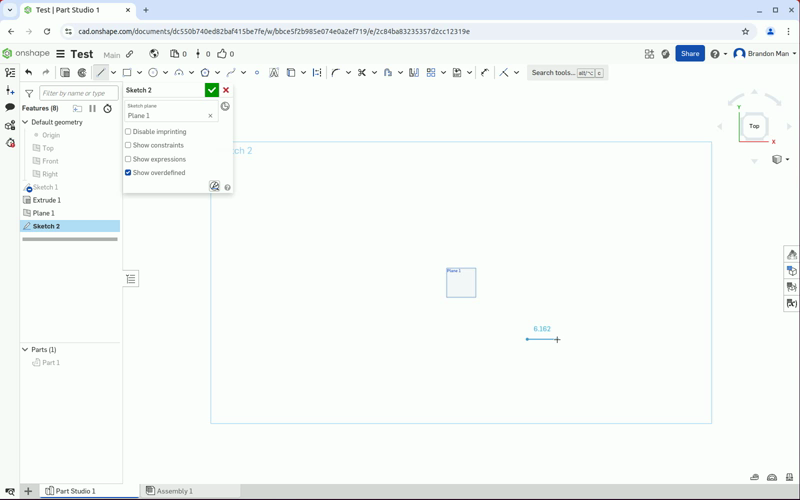
mouse_move(546, 339)
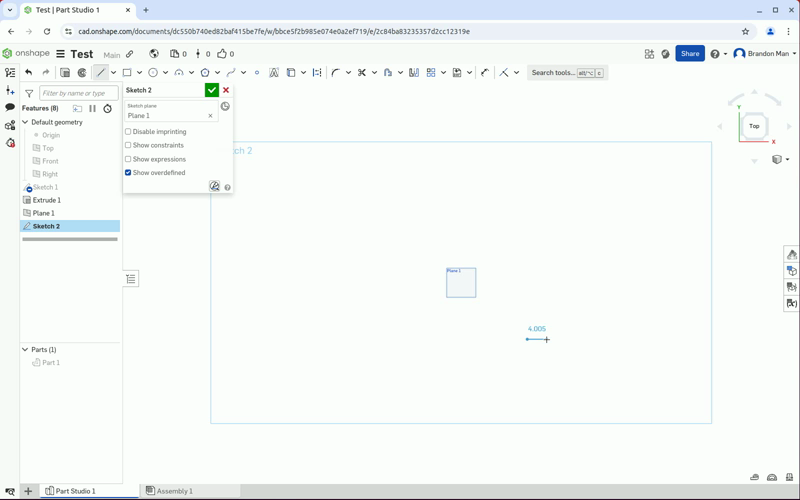
click(546, 339)
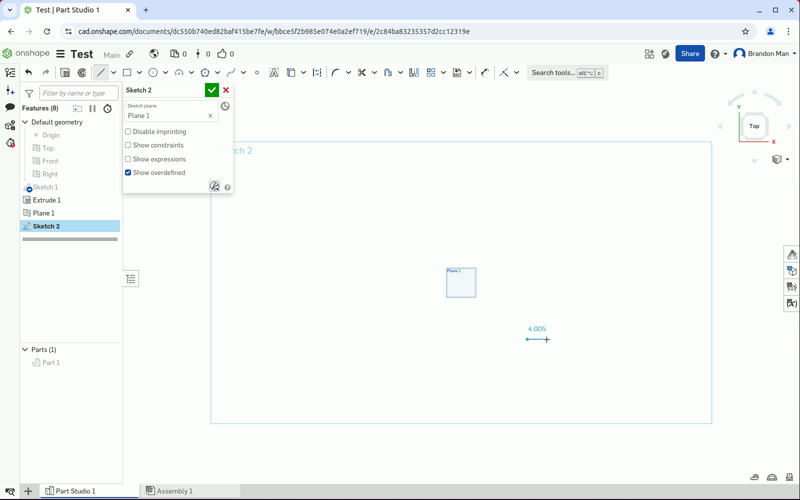
key_up(shift)
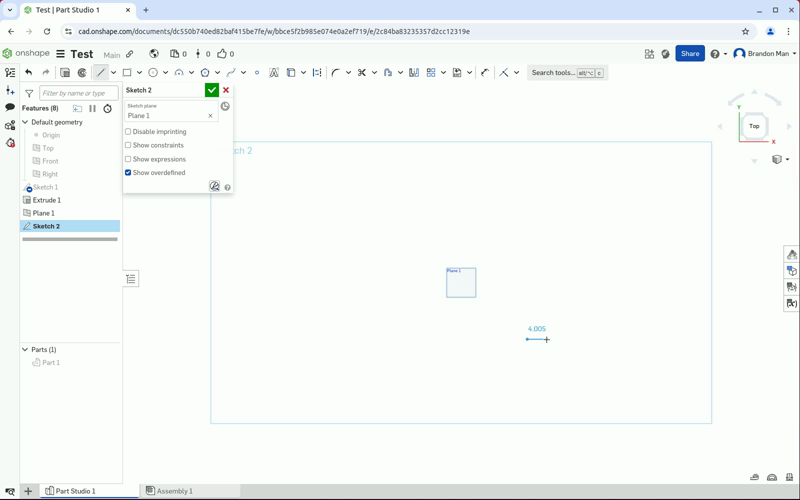
key_down(shift)
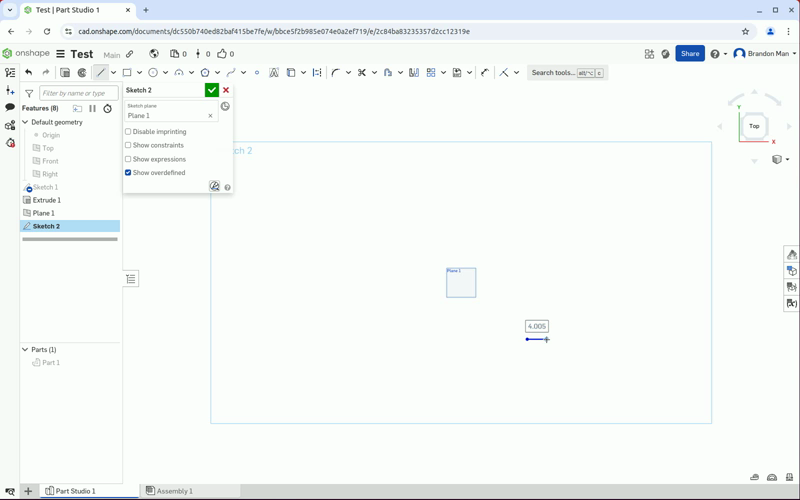
mouse_move(546, 226)
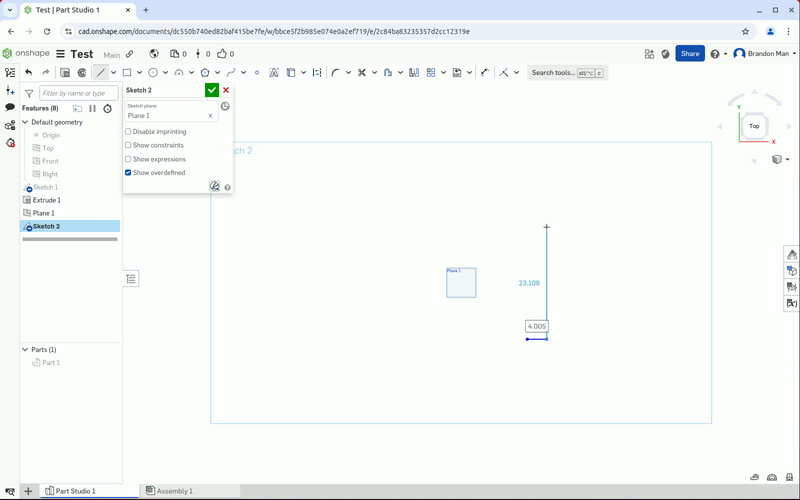
click(546, 226)
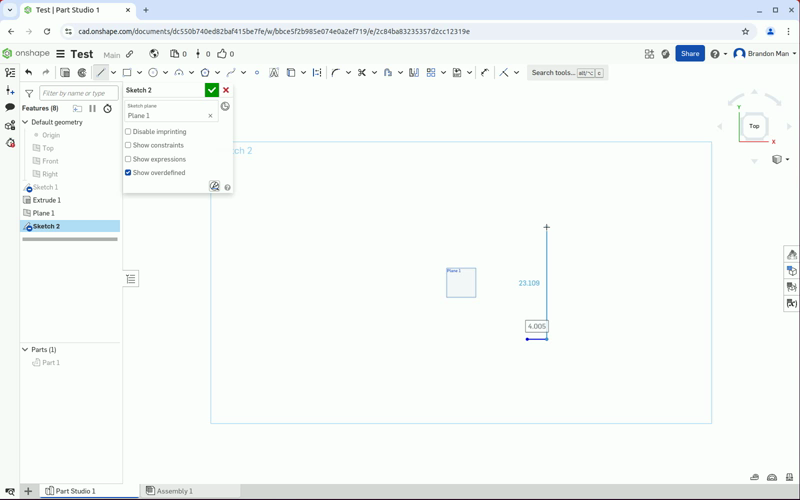
key_up(shift)
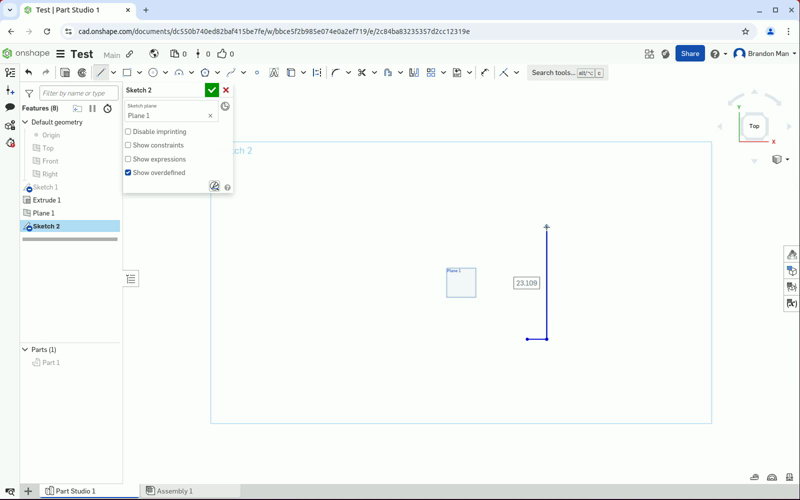
key_down(shift)
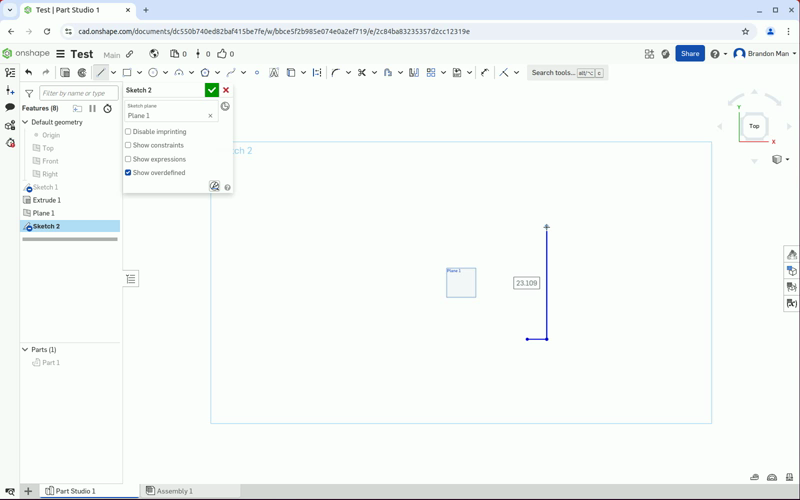
mouse_move(576, 226)
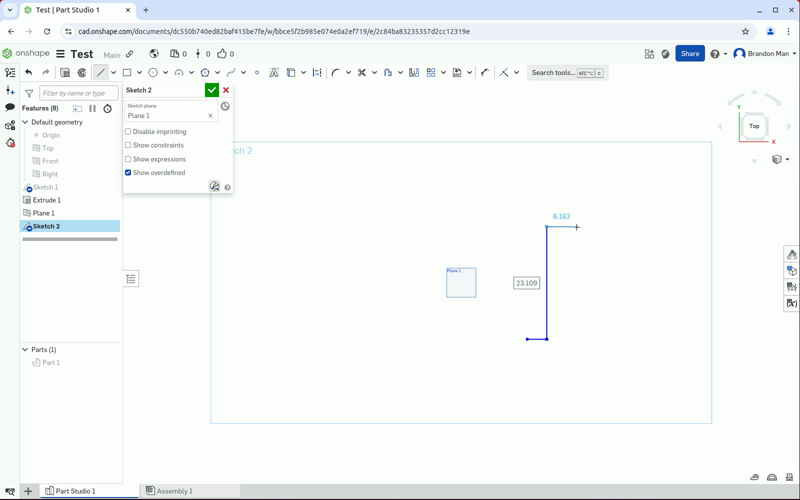
mouse_move(527, 226)
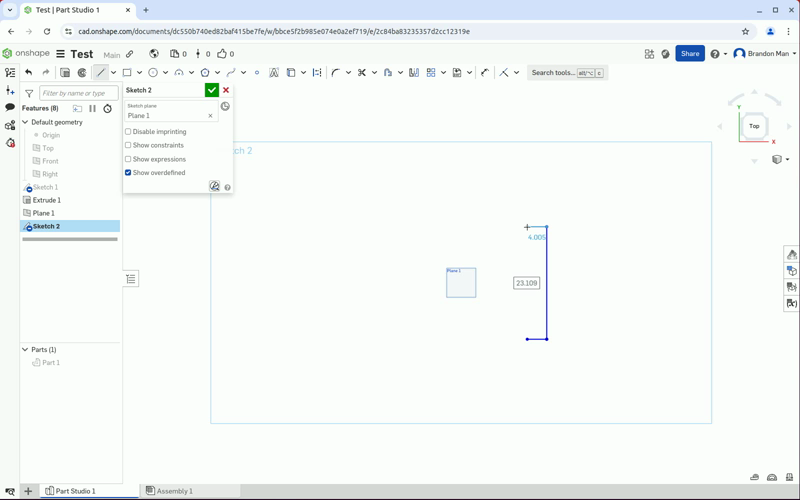
click(527, 226)
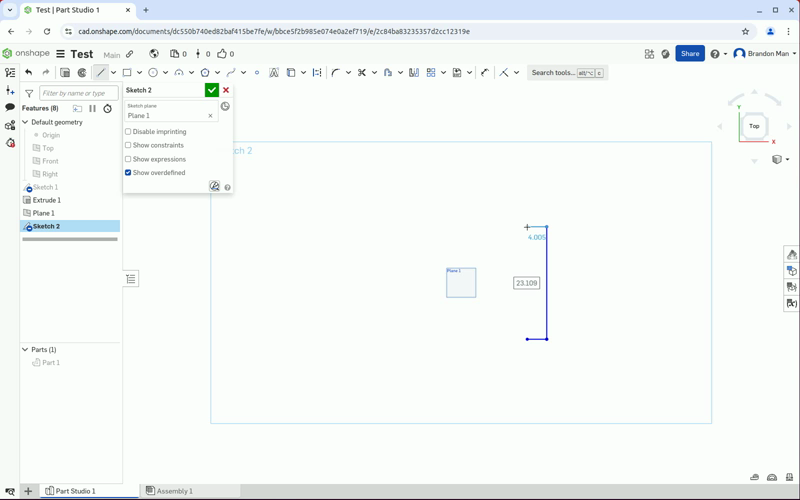
key_up(shift)
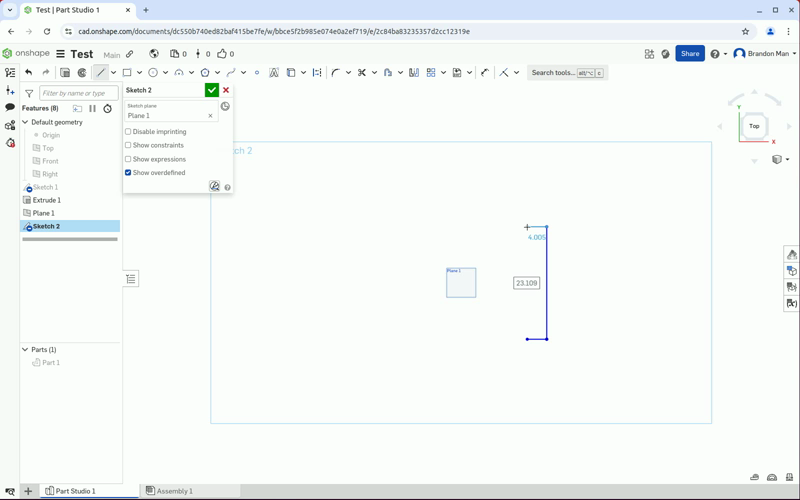
key_down(shift)
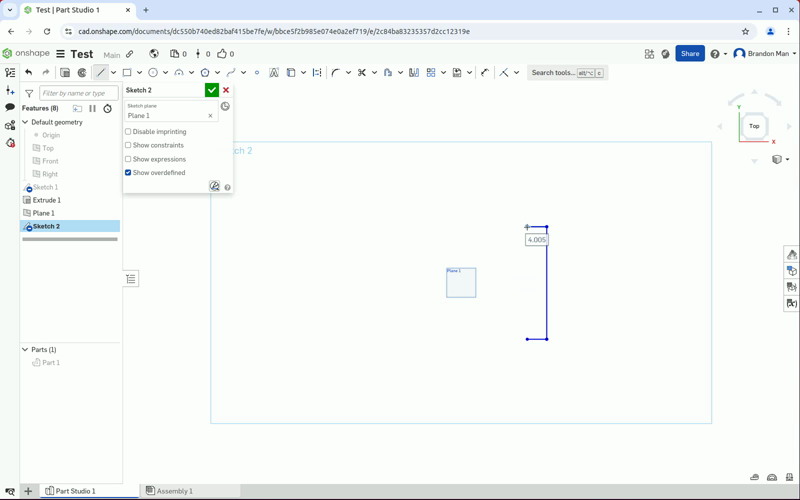
mouse_move(527, 339)
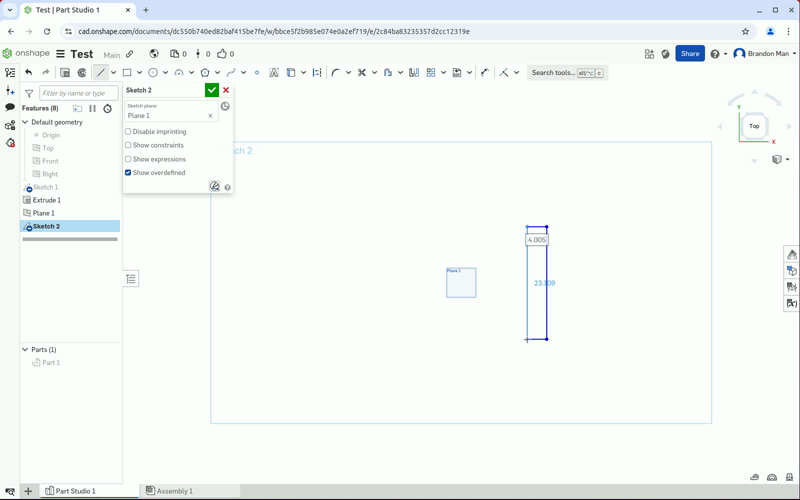
key_up(shift)
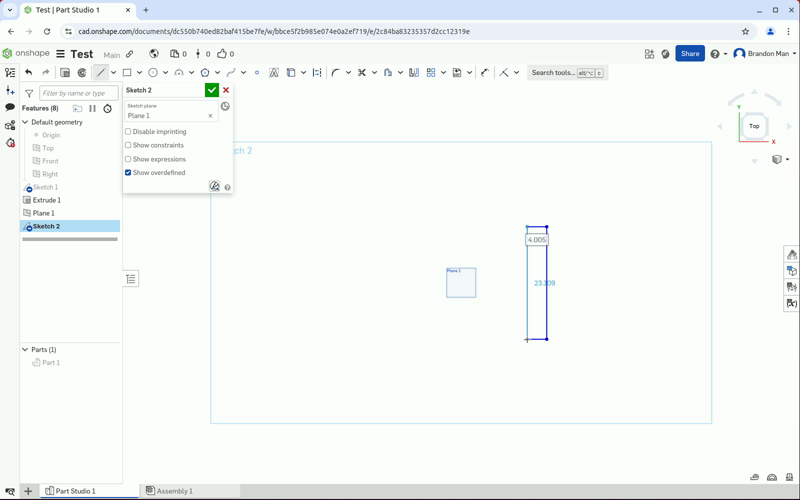
click(527, 339)
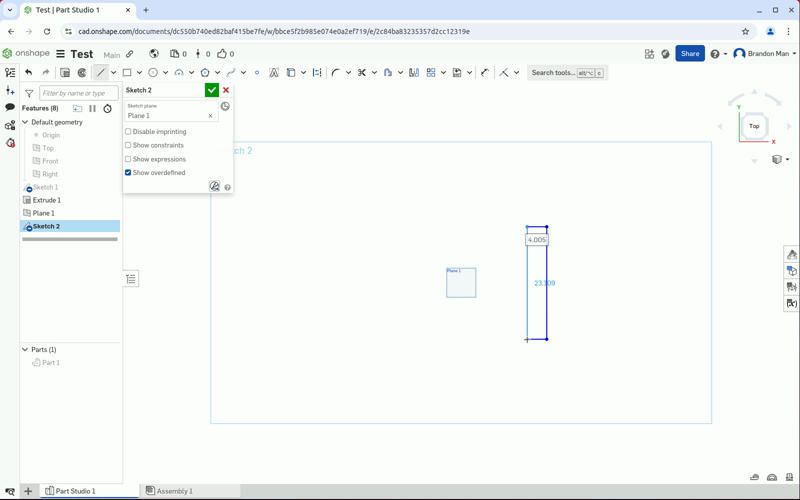
key(esc)
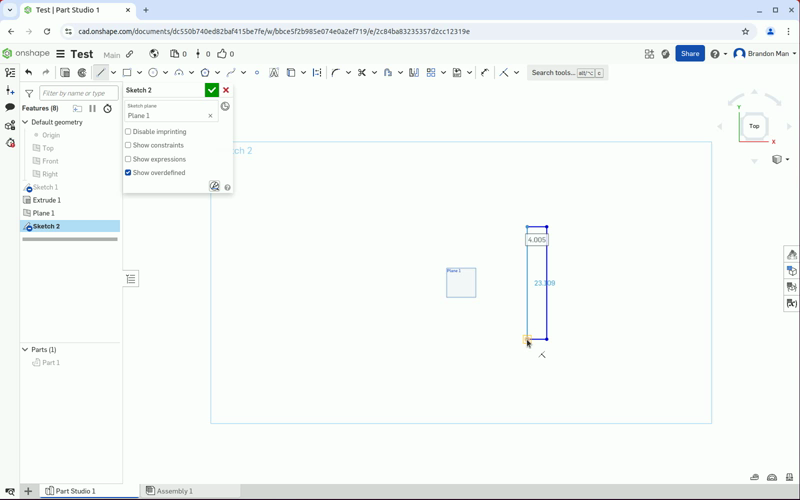
mouse_move(533, 292)
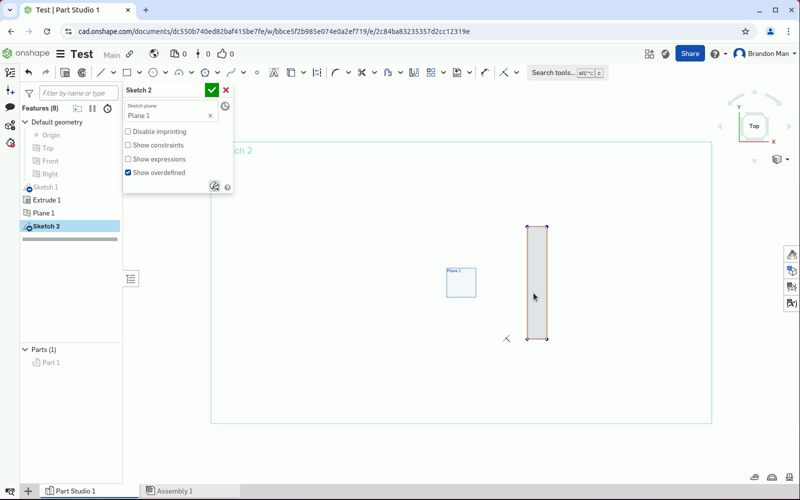
click(533, 292)
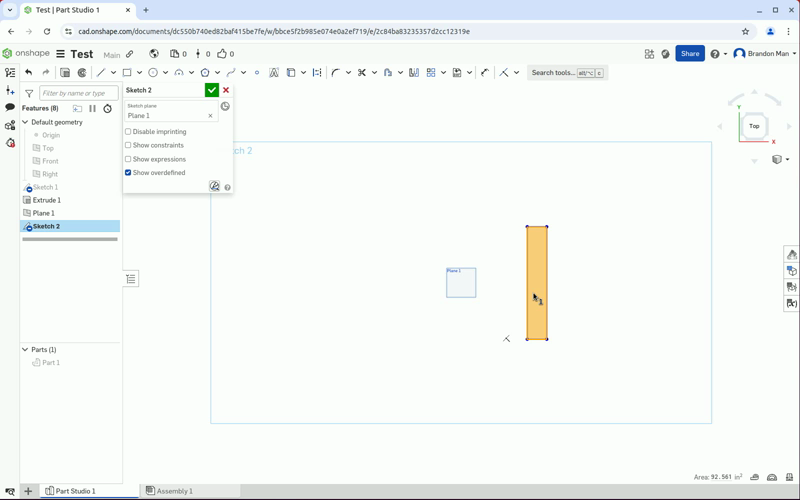
mouse_move(73, 352)
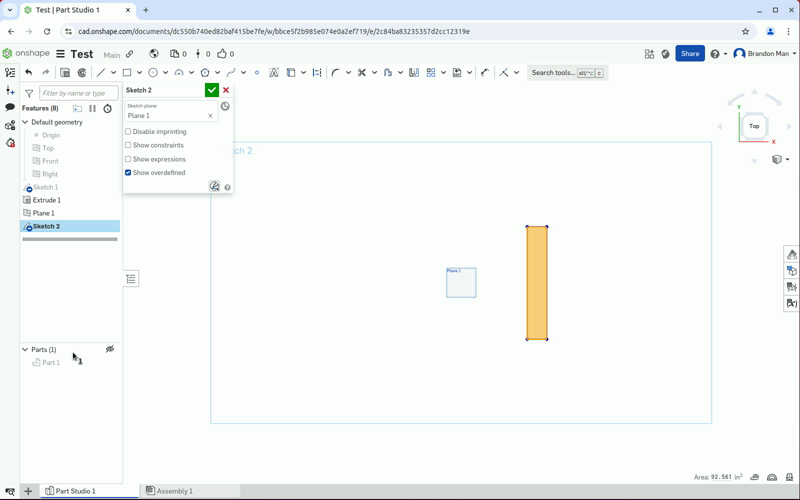
key(shift+y)
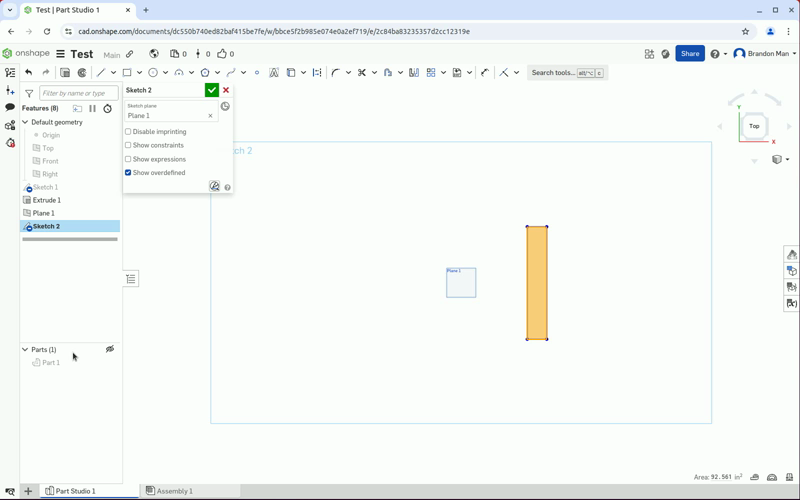
key(shift+e)
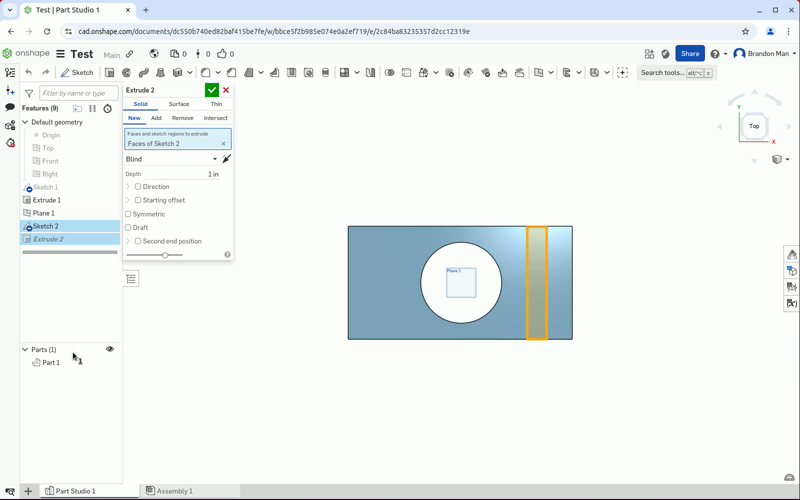
mouse_move(143, 106)
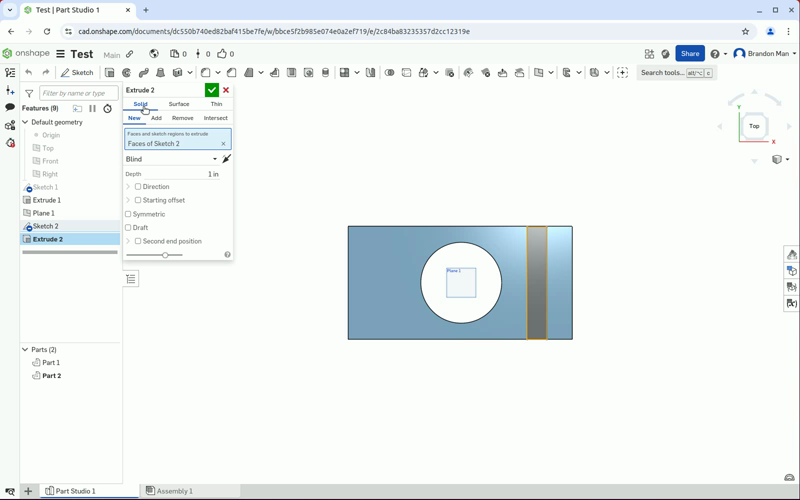
click(143, 106)
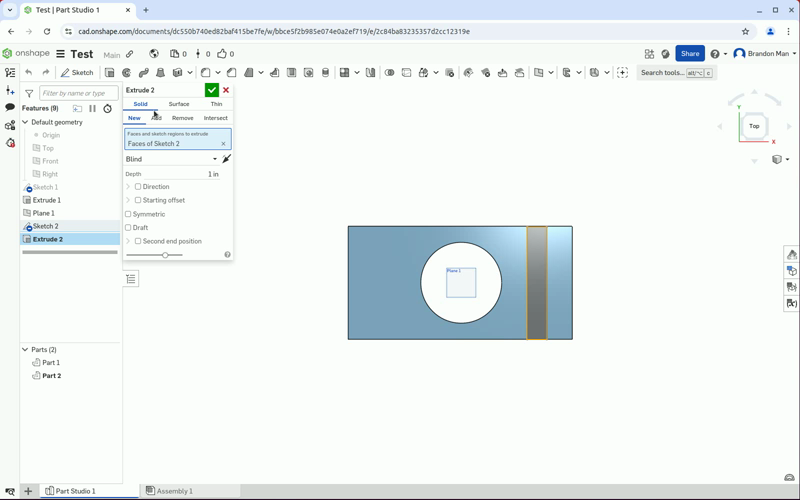
mouse_move(186, 120)
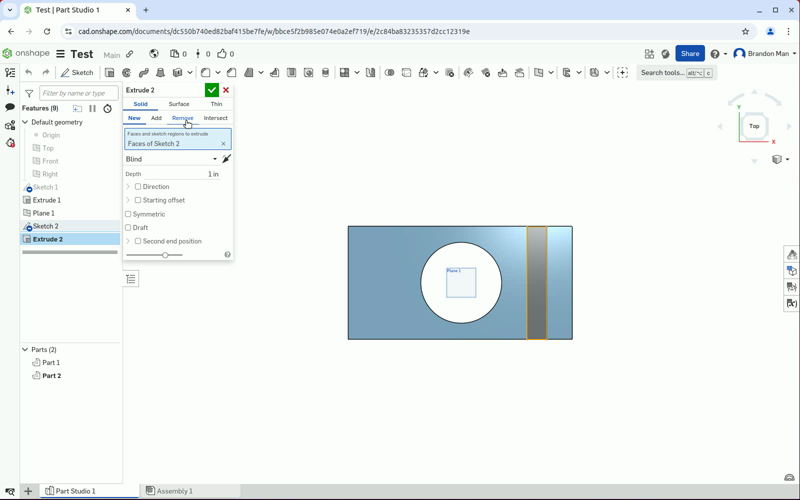
click(186, 120)
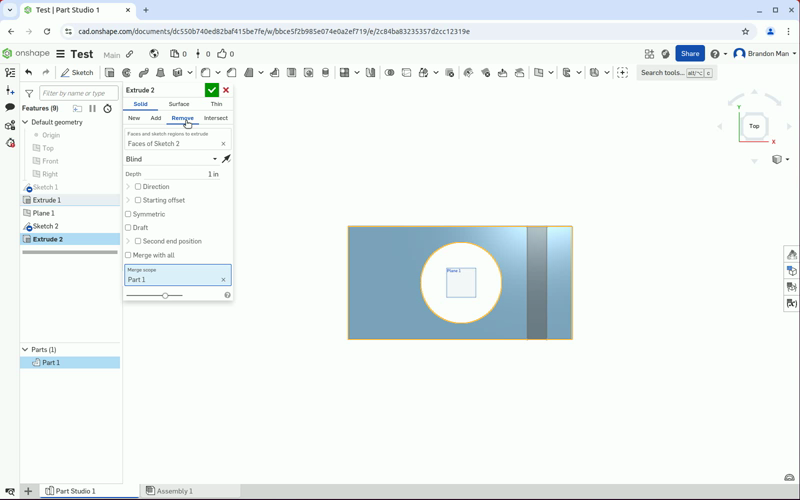
key(tab, 4)
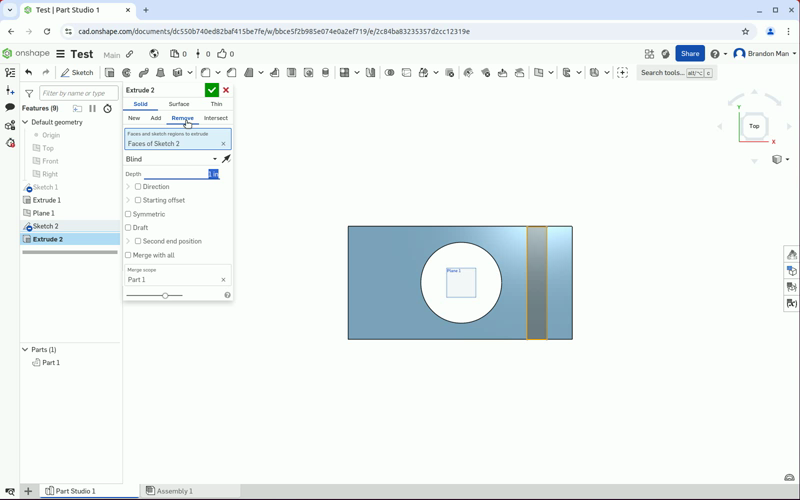
text(4.574)
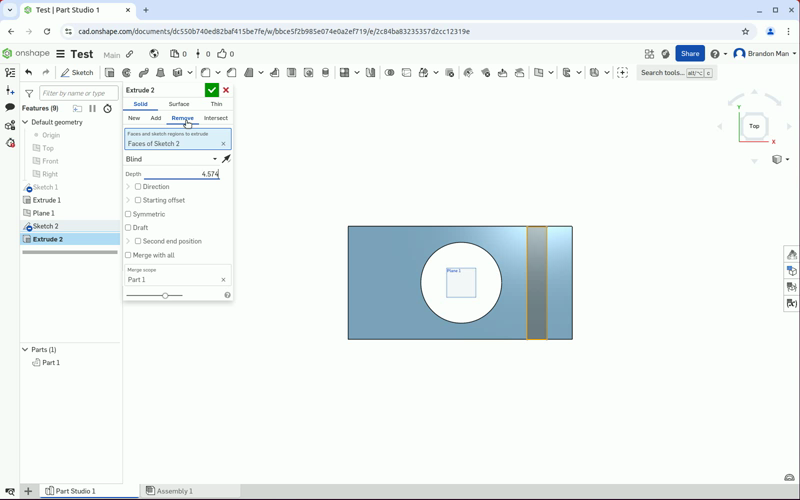
key(tab, 6)
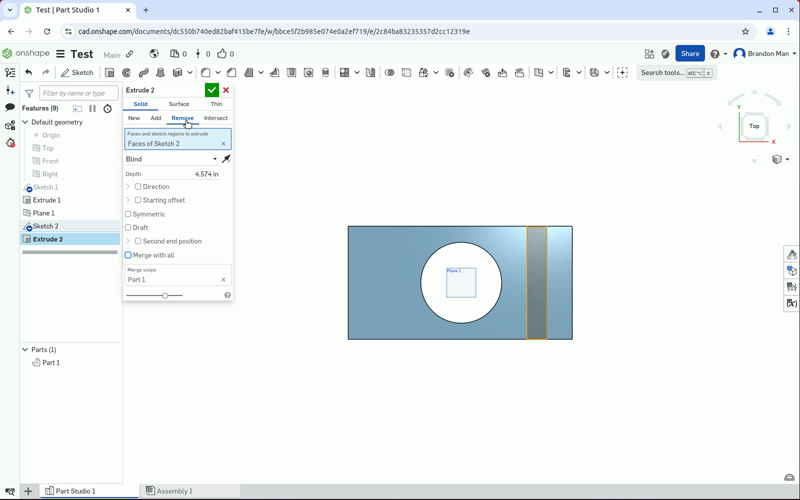
key(space)
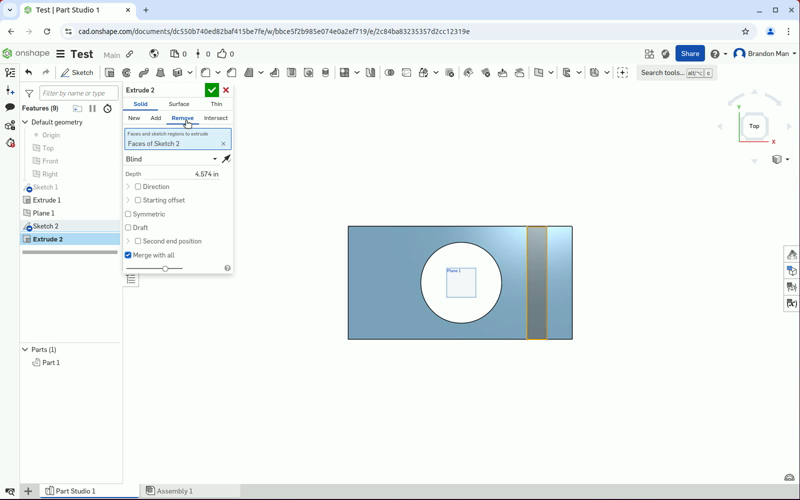
key(enter)
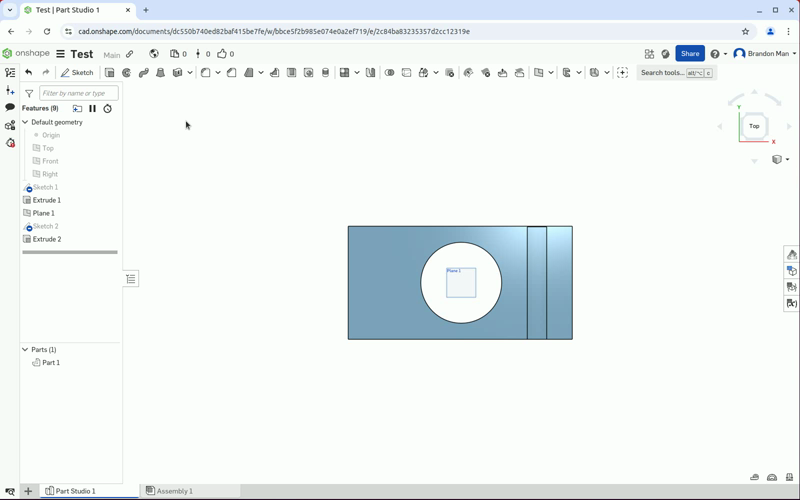
key(shift+h)
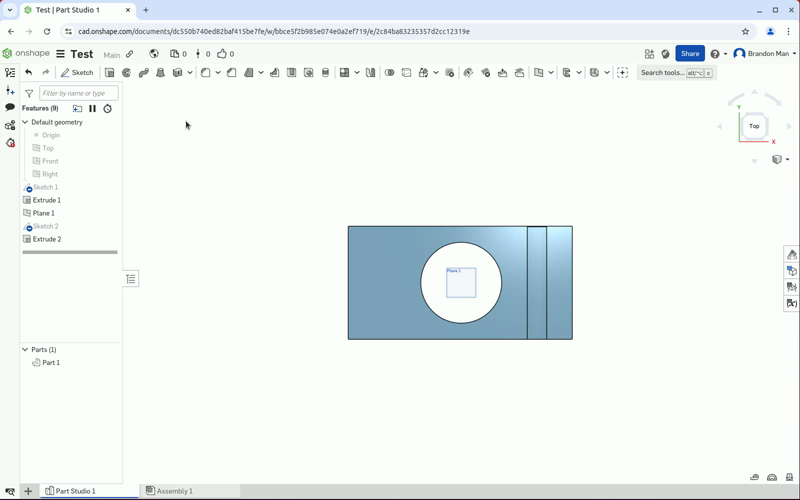
key(shift+h)
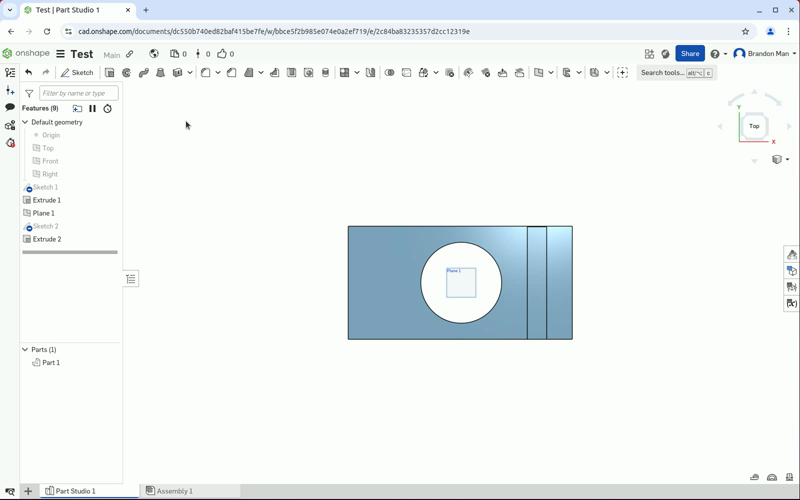
mouse_move(73, 189)
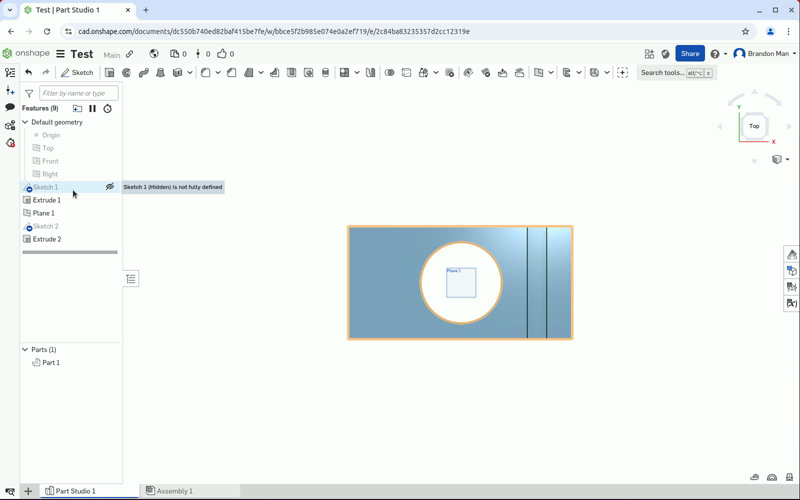
click(73, 189)
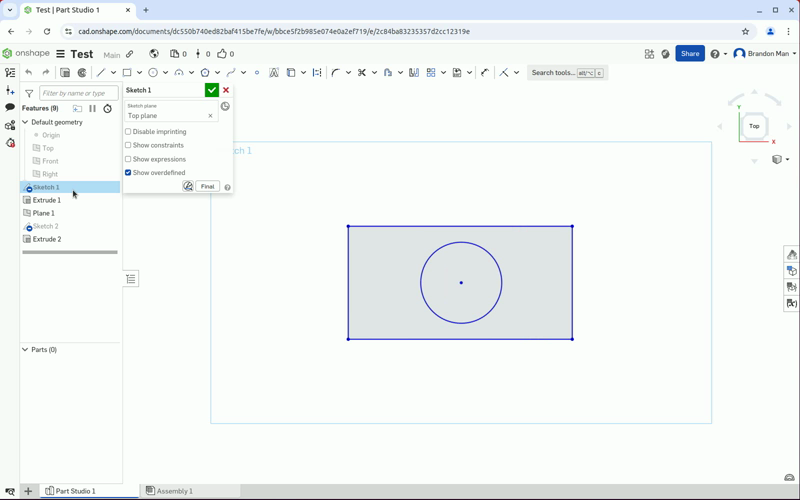
mouse_move(229, 92)
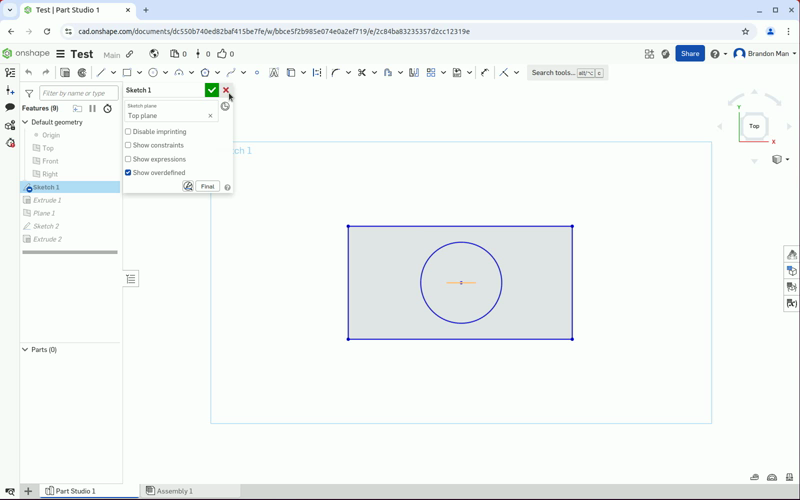
click(229, 92)
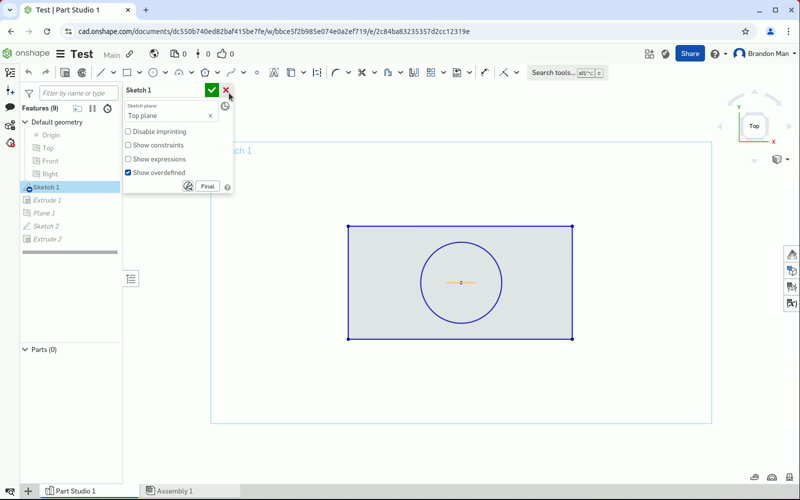
key(shift+s)
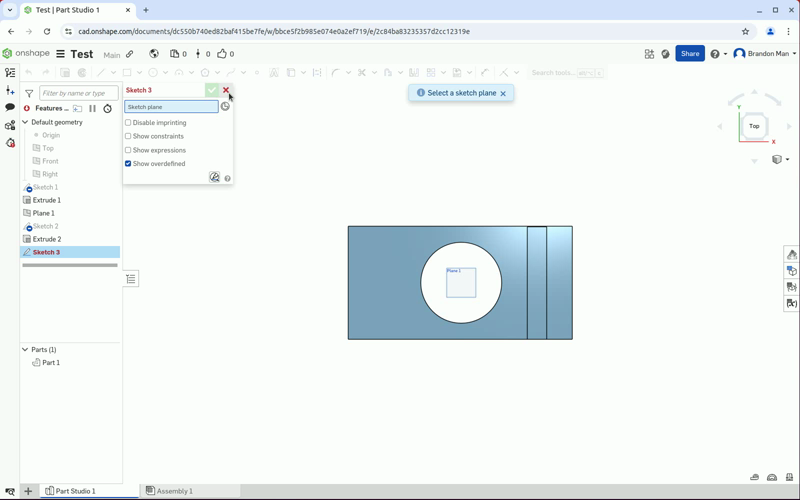
mouse_move(73, 150)
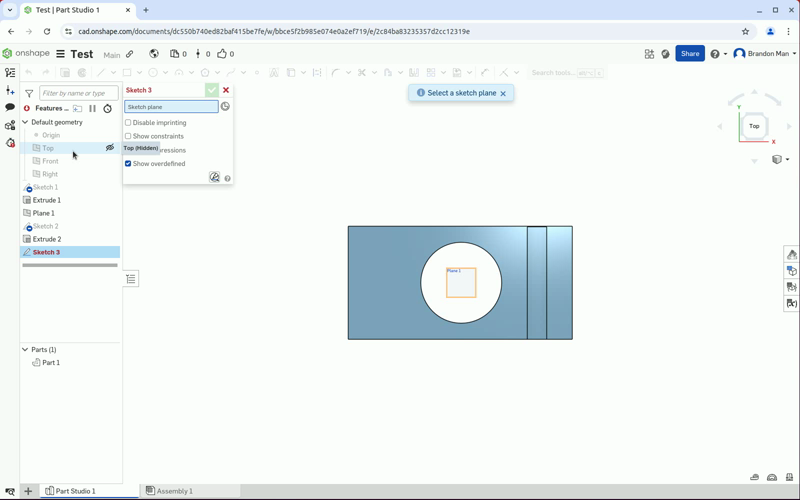
click(73, 150)
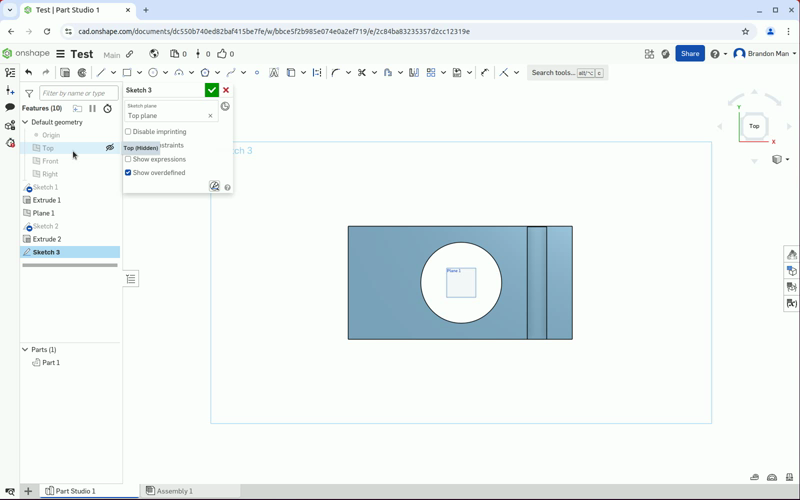
mouse_move(73, 352)
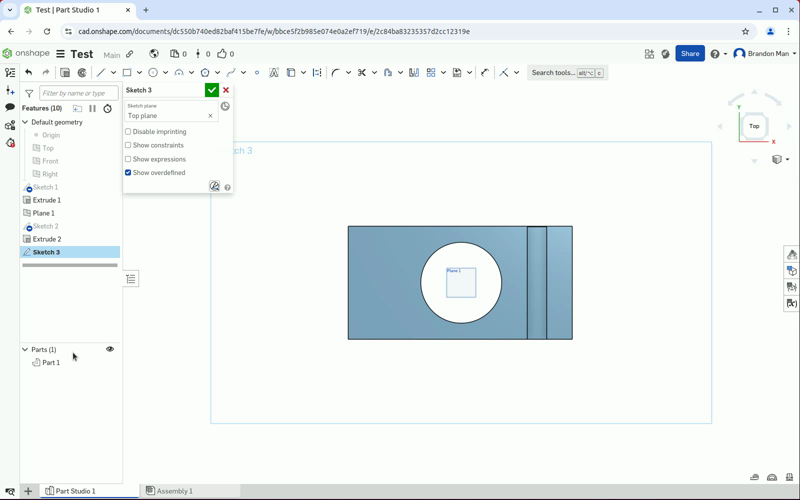
key(y)
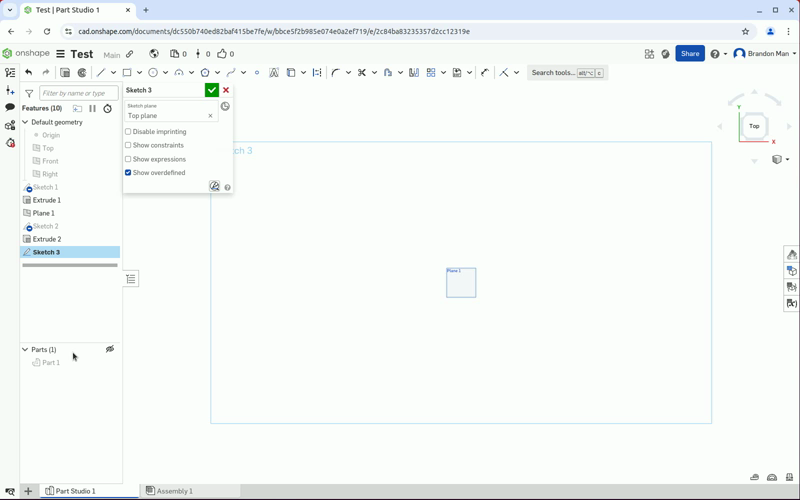
key(l)
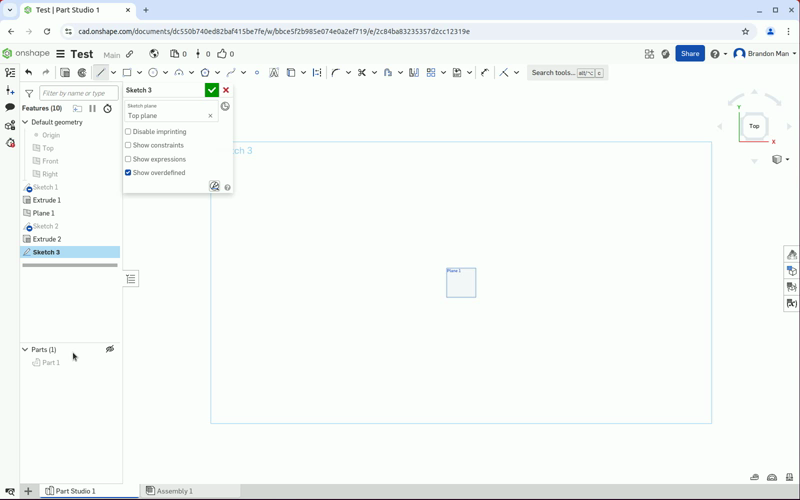
key_down(shift)
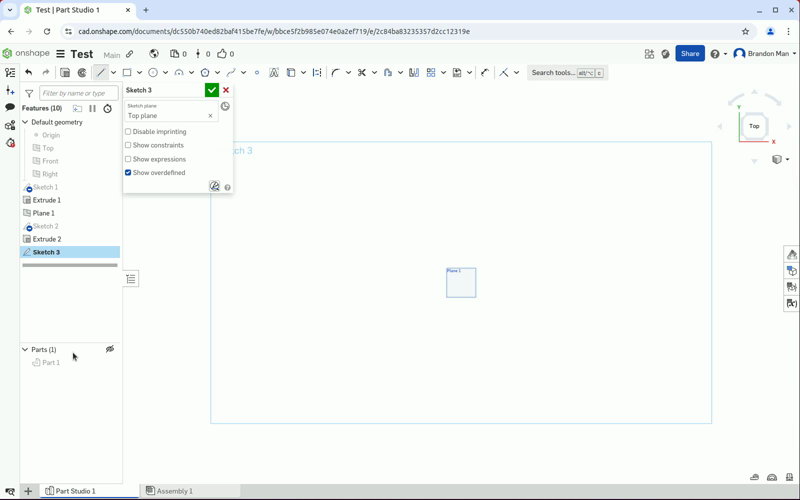
mouse_move(370, 340)
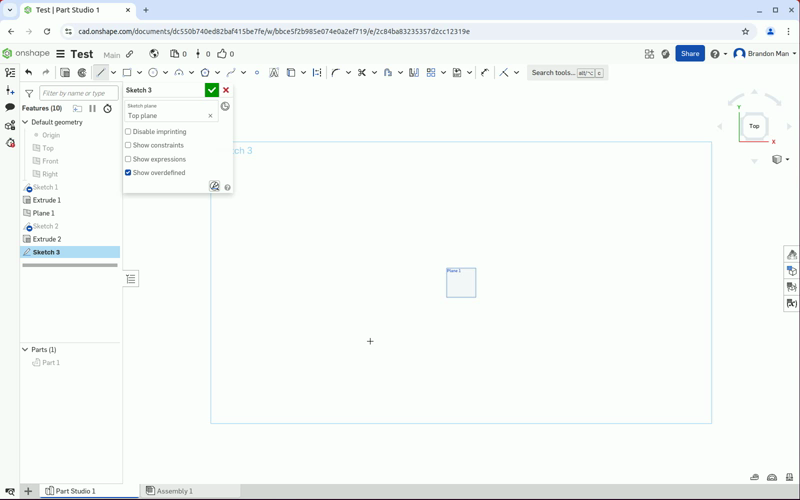
click(370, 340)
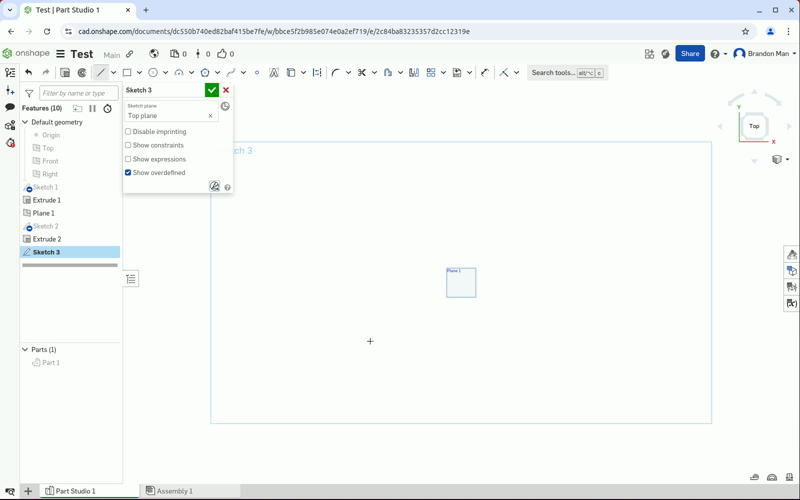
key_up(shift)
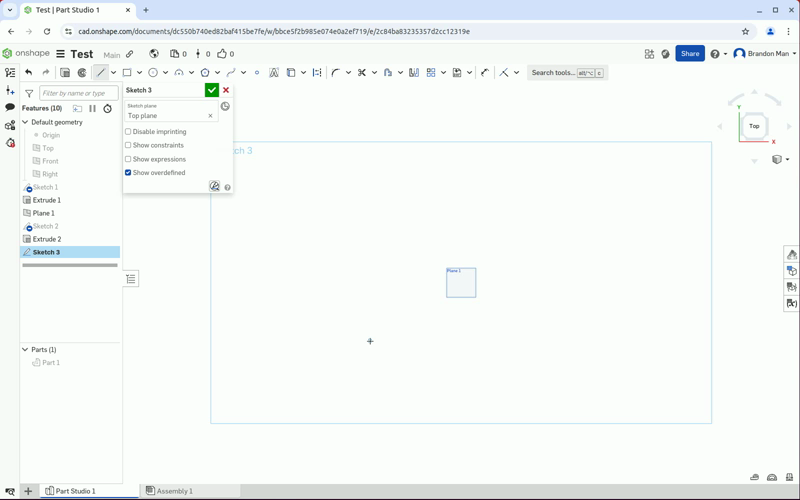
key_down(shift)
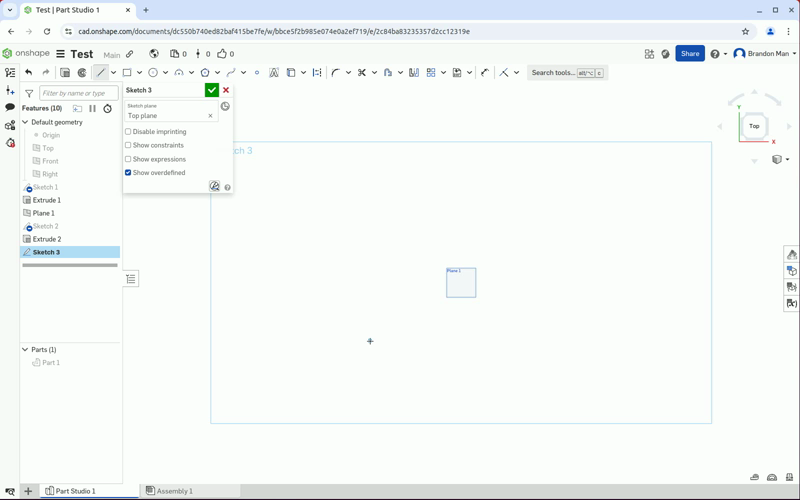
mouse_move(400, 340)
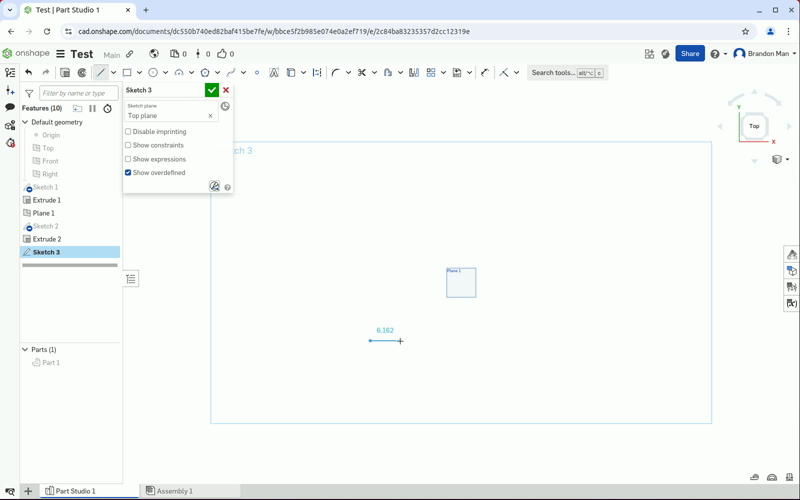
mouse_move(387, 340)
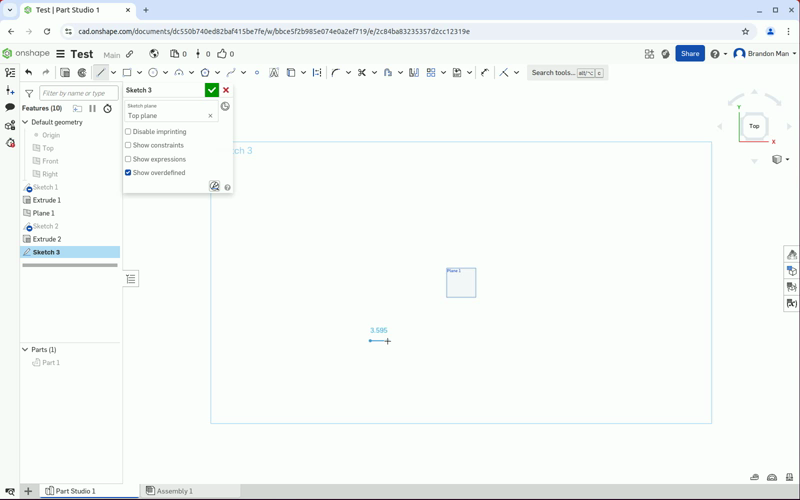
click(387, 340)
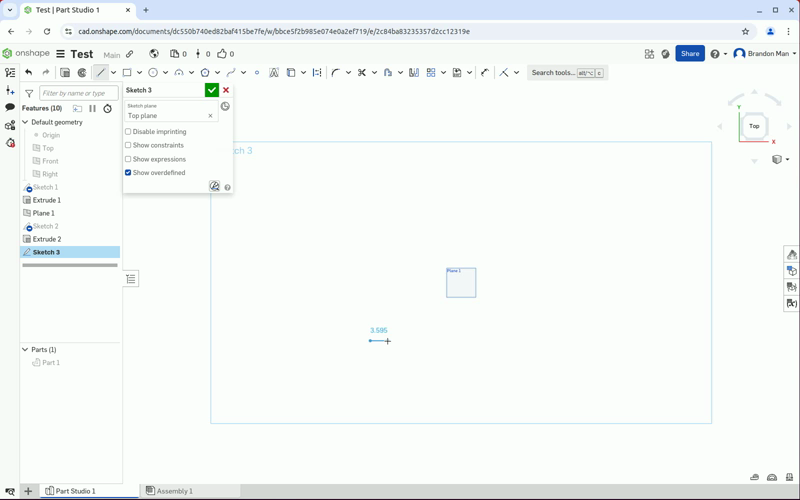
key_up(shift)
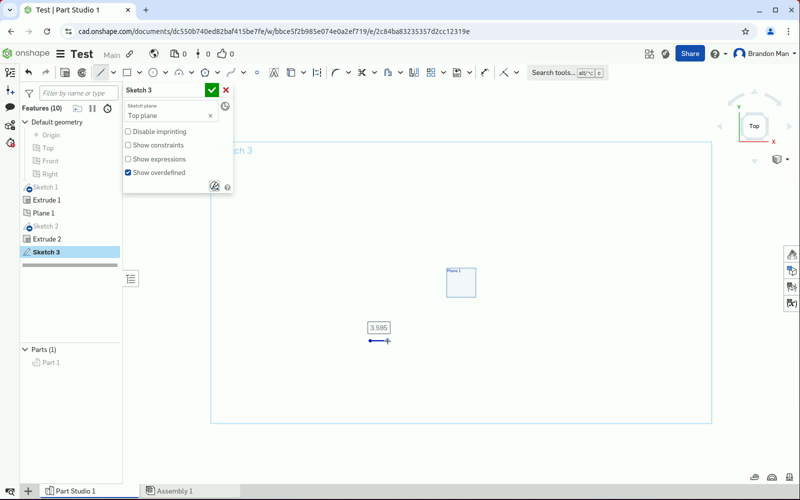
key_down(shift)
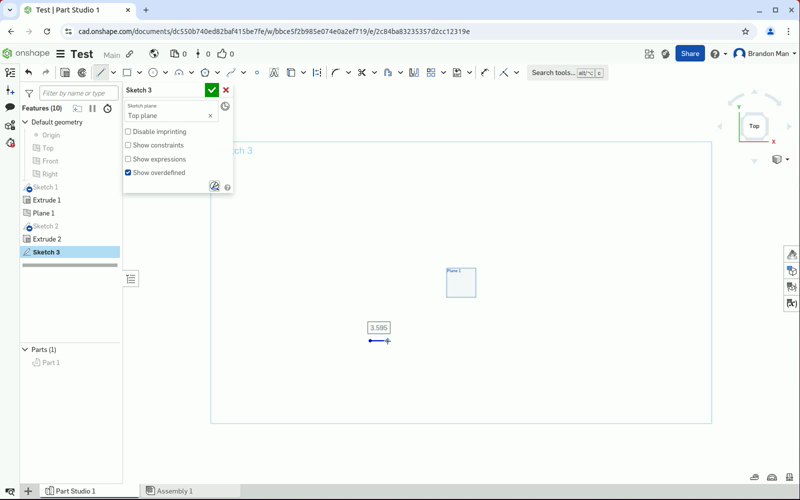
mouse_move(387, 224)
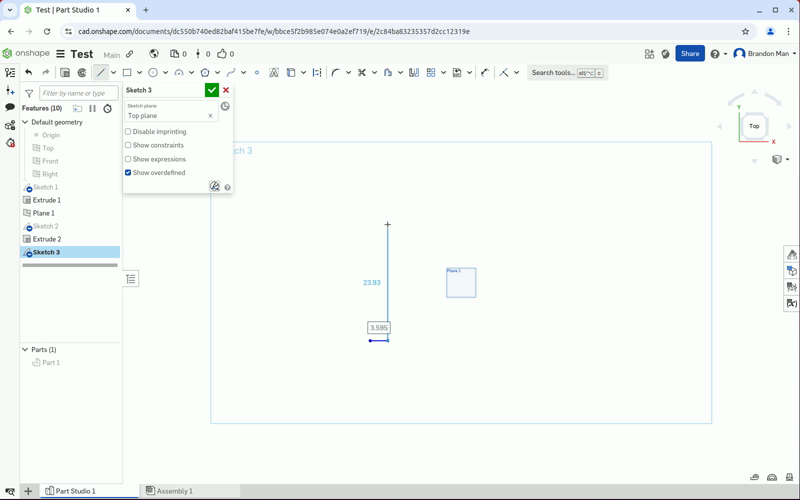
click(387, 224)
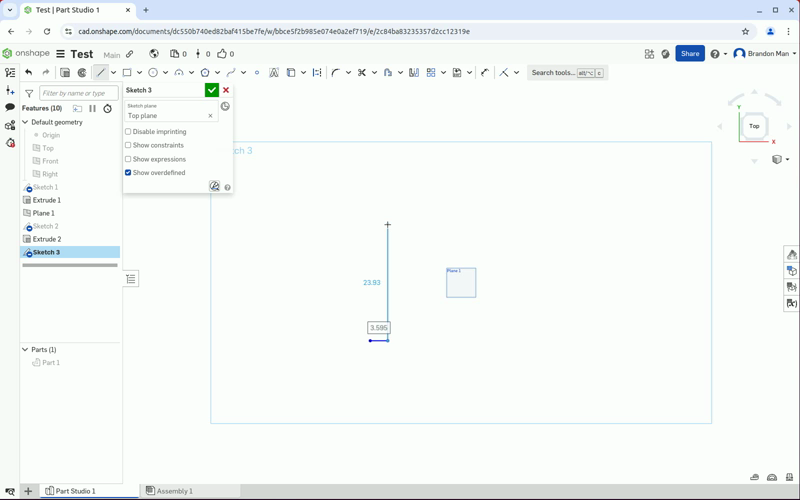
key_up(shift)
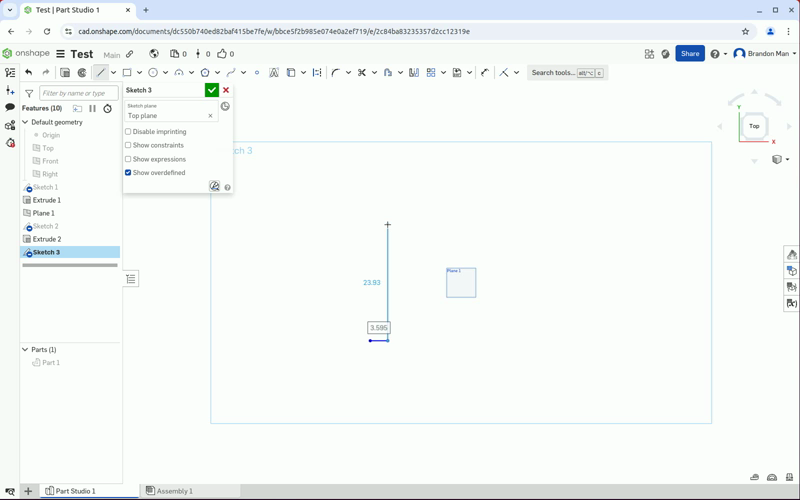
key_down(shift)
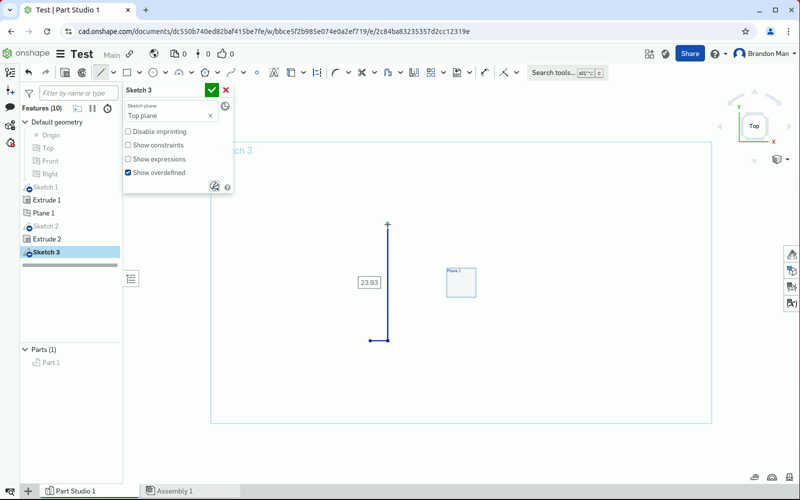
mouse_move(417, 224)
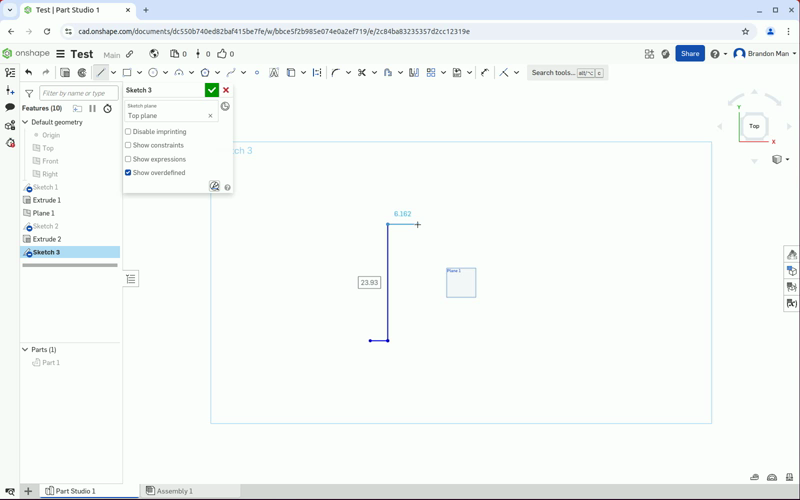
mouse_move(370, 224)
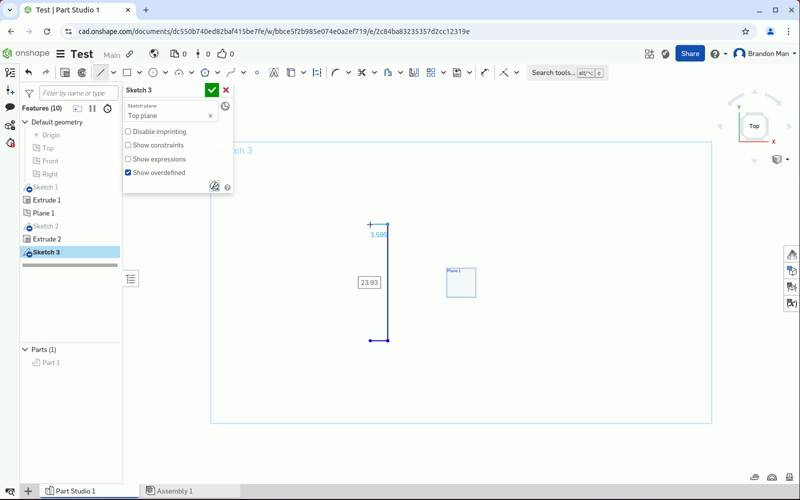
click(370, 224)
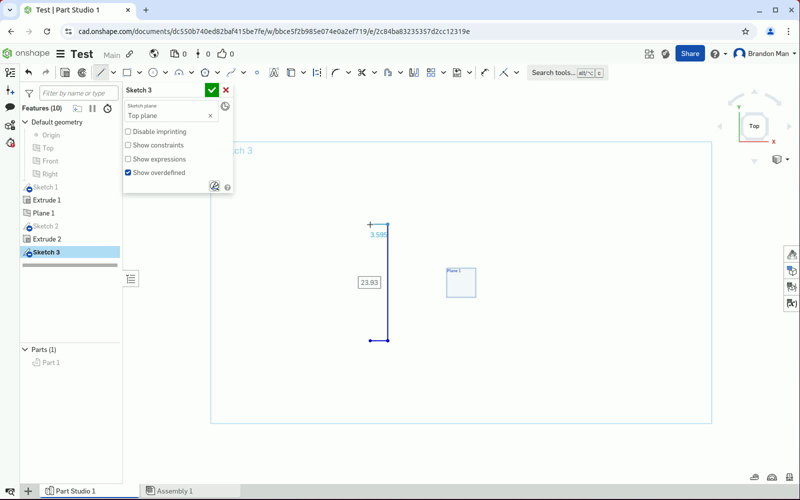
key_up(shift)
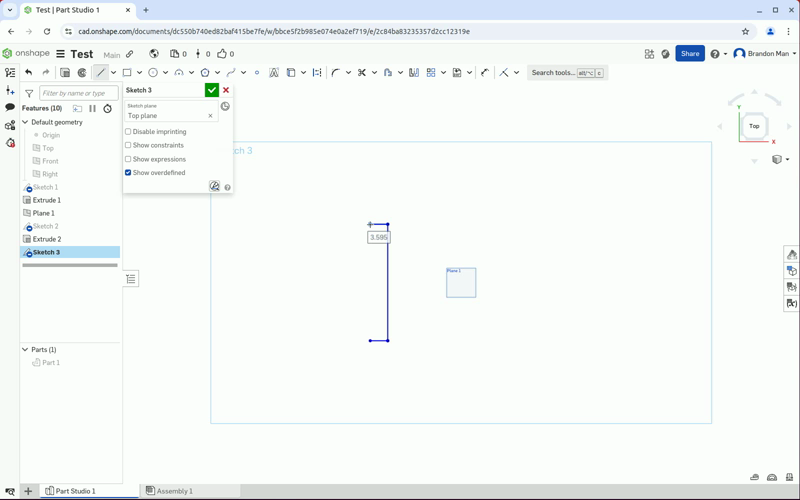
key_down(shift)
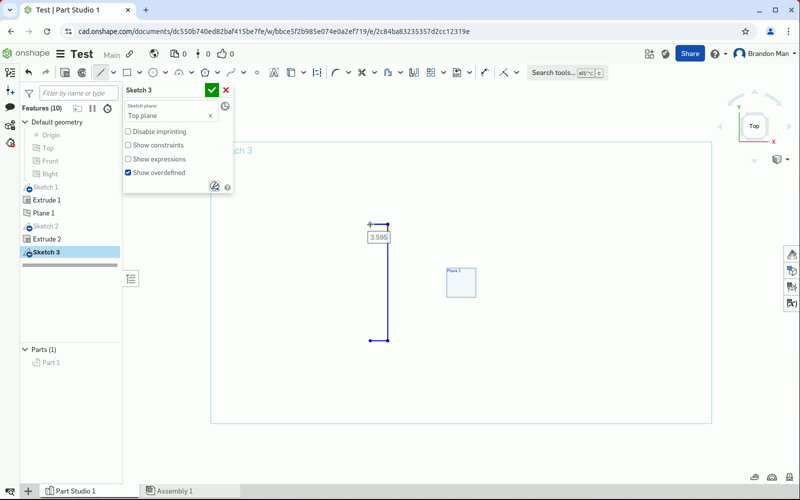
mouse_move(370, 340)
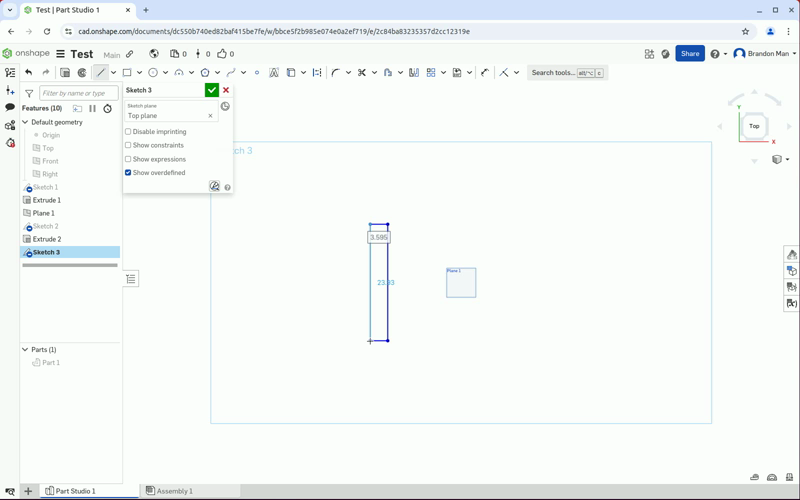
key_up(shift)
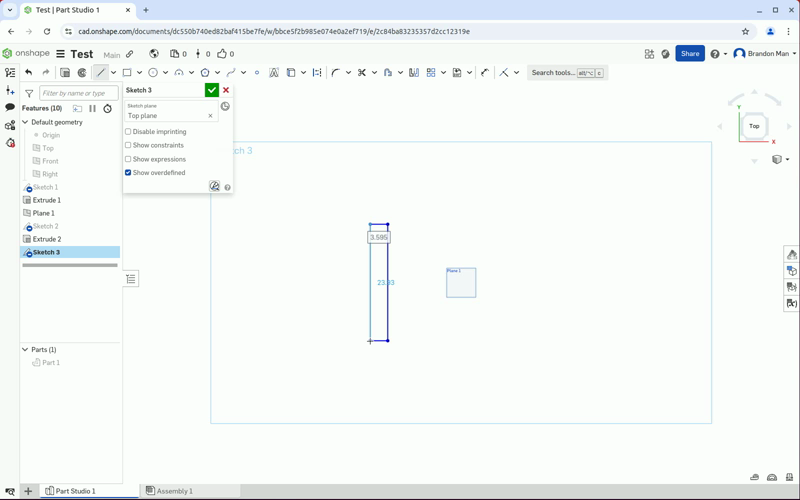
click(370, 340)
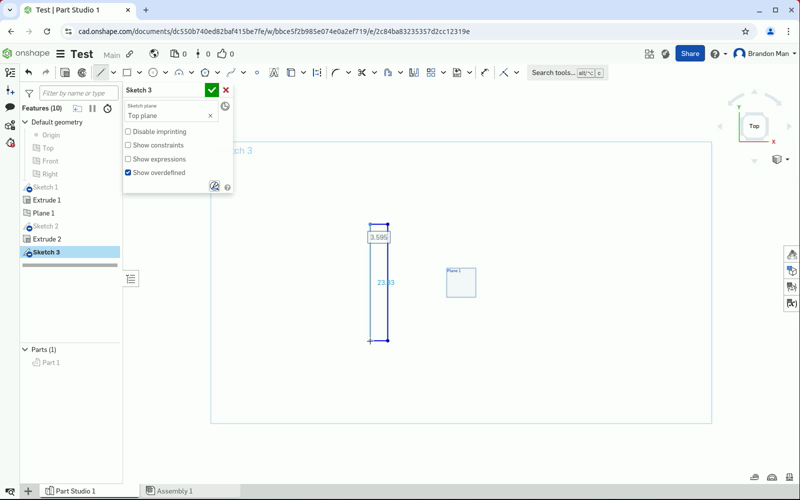
key(esc)
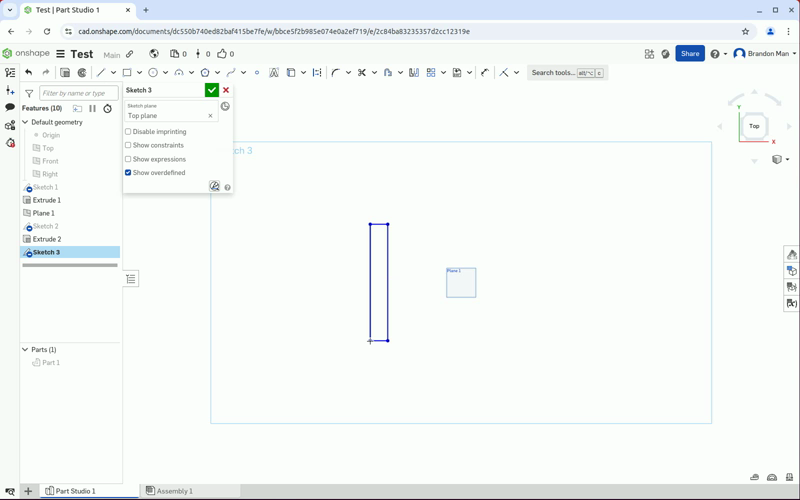
mouse_move(372, 294)
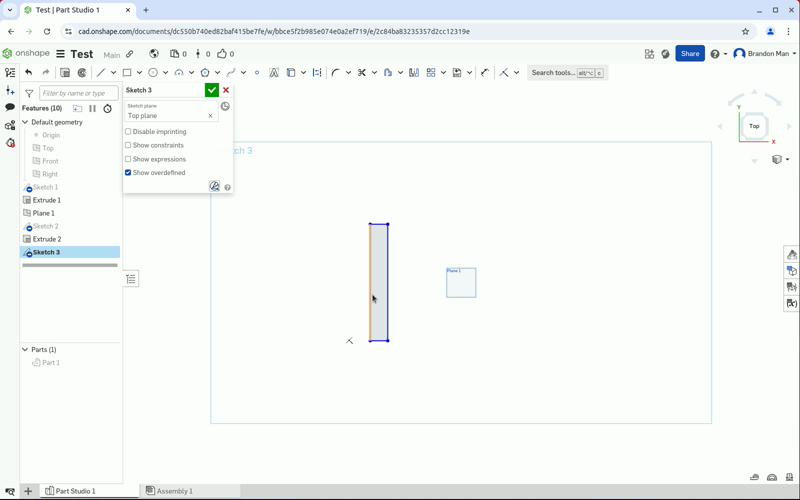
click(372, 294)
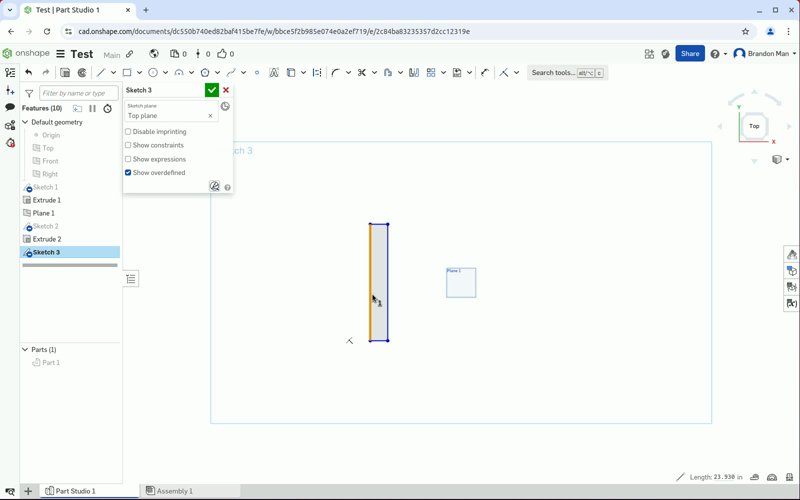
mouse_move(73, 352)
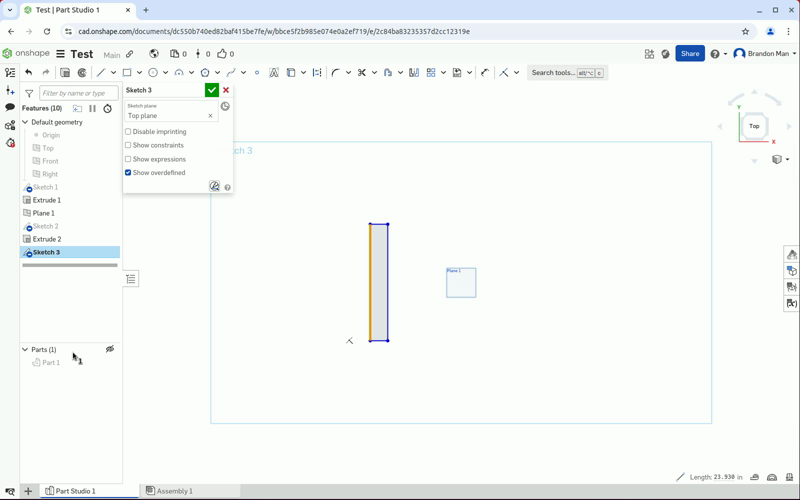
key(shift+y)
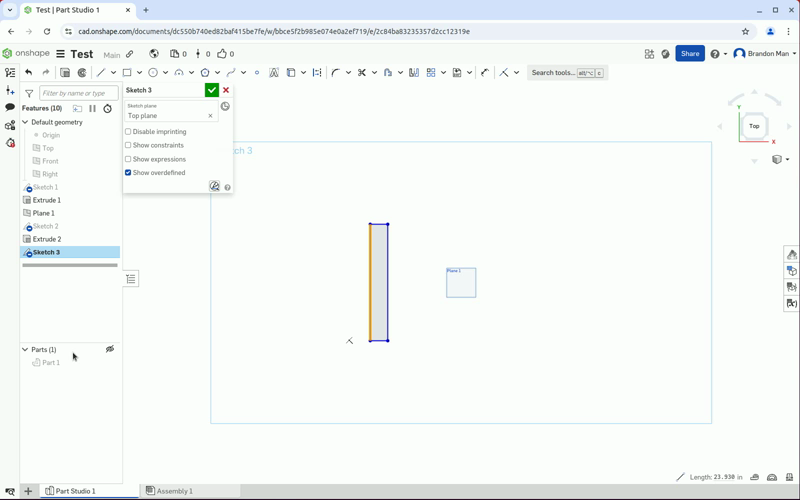
key(shift+e)
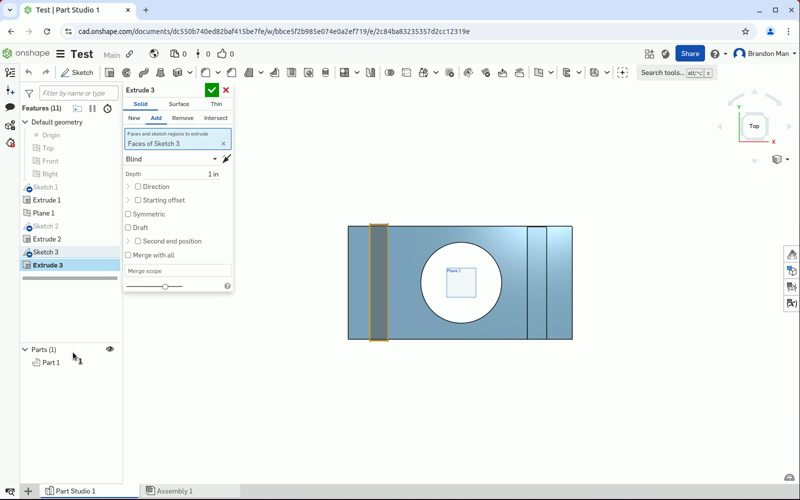
mouse_move(143, 106)
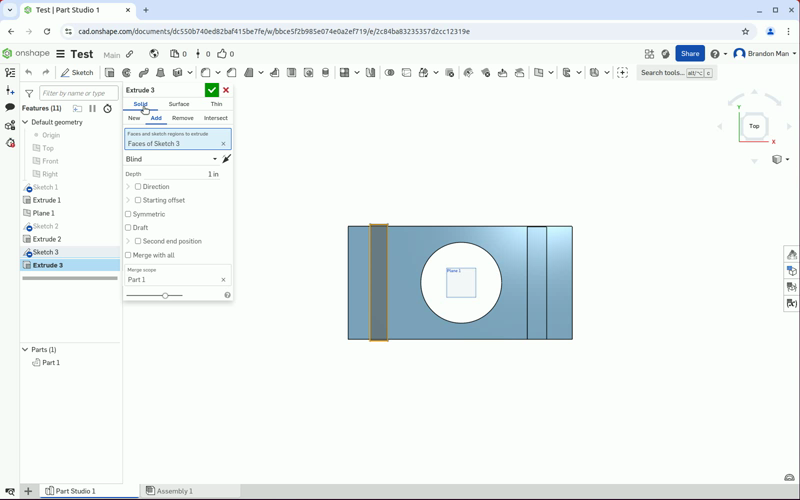
click(143, 106)
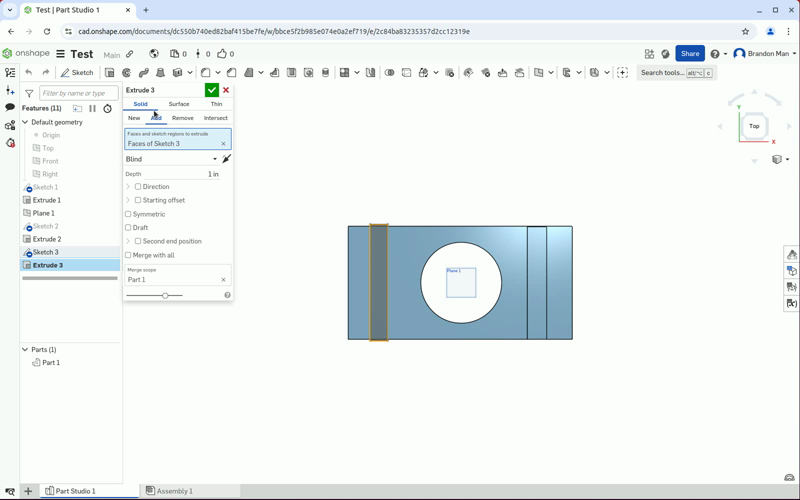
mouse_move(186, 120)
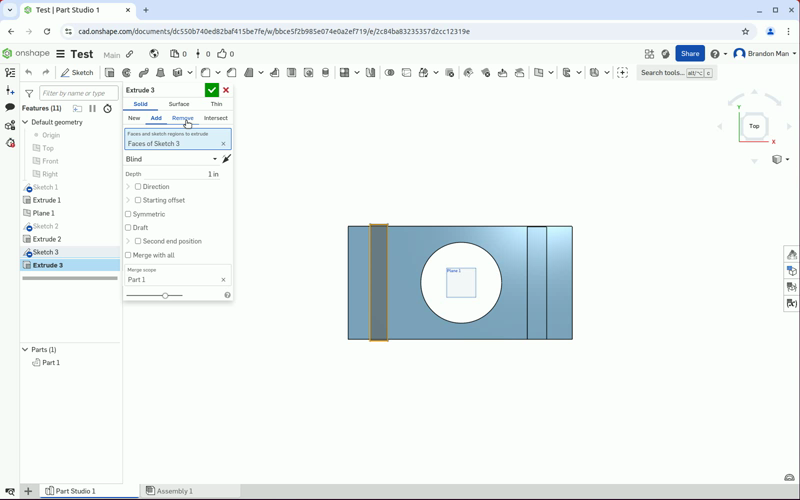
click(186, 120)
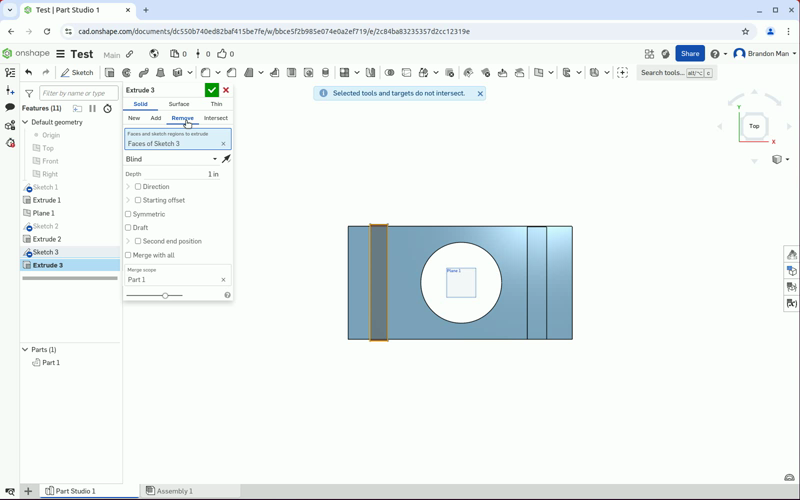
key(tab, 4)
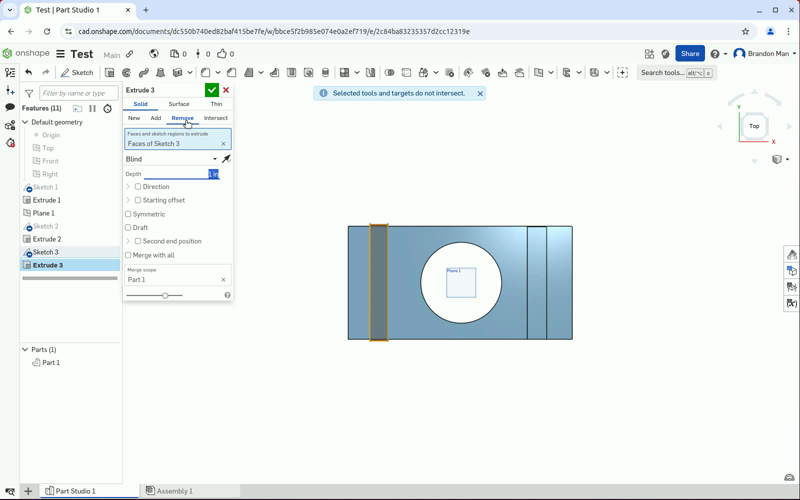
text(-4.574)
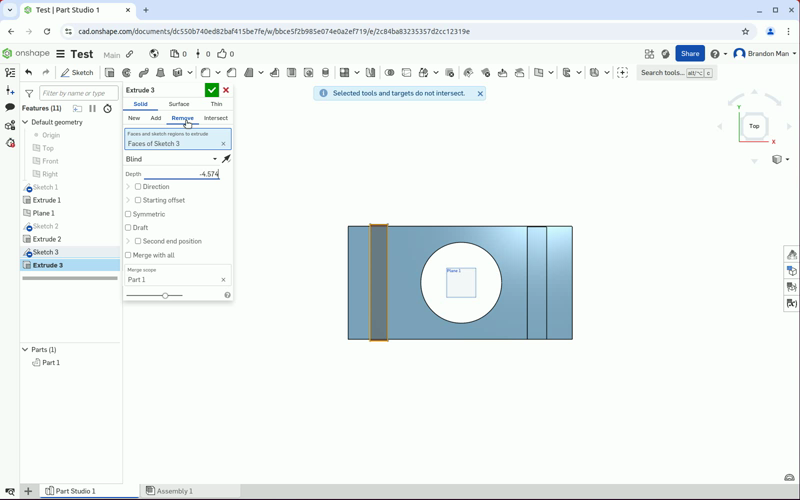
key(tab, 6)
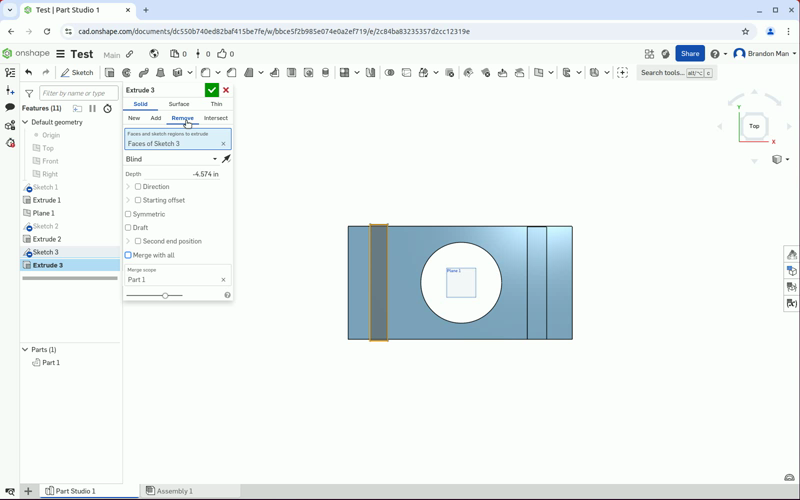
key(space)
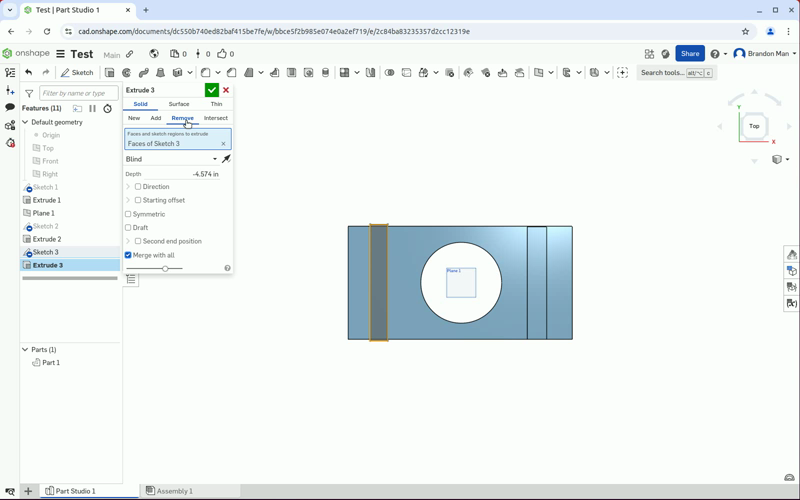
key(enter)
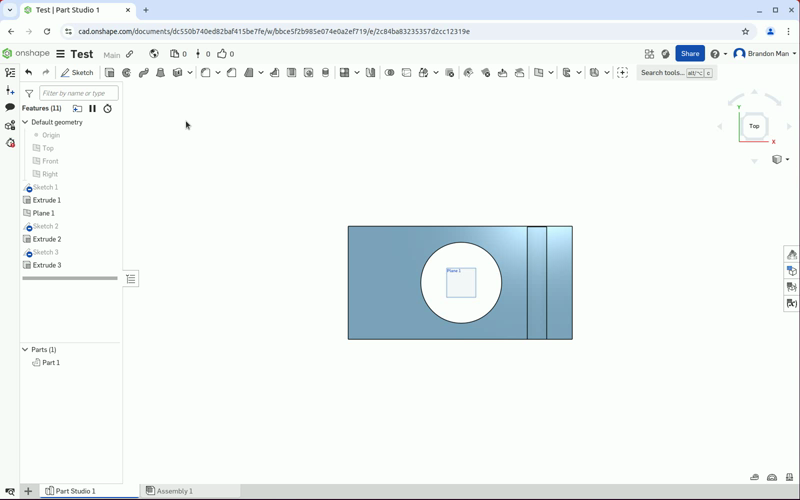
key(shift+h)
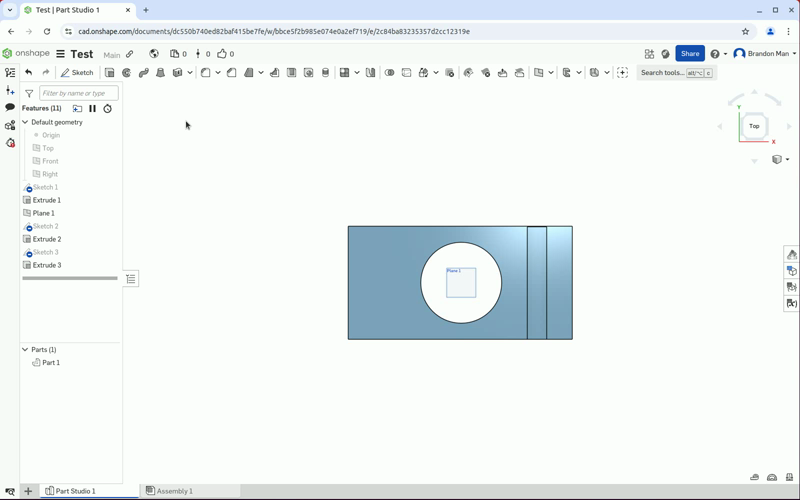
key(shift+h)
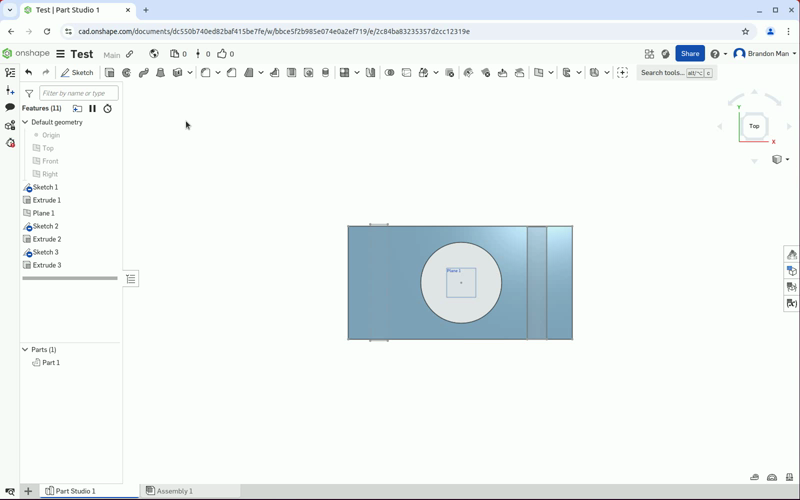
key(shift+7)
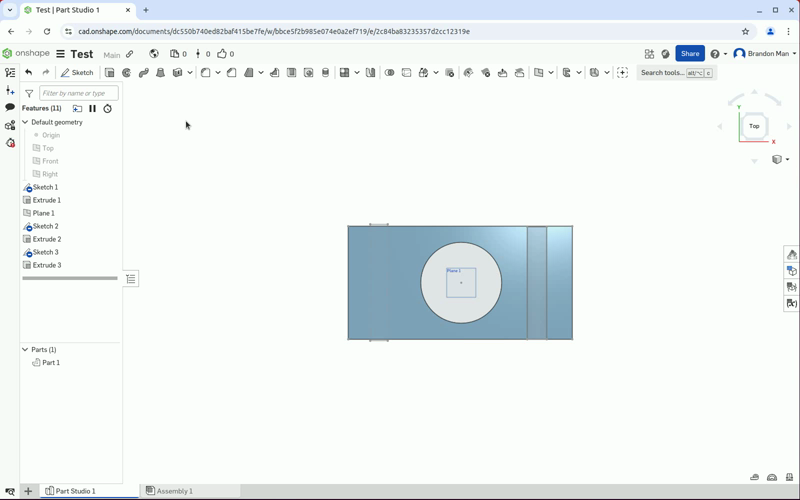
key(up, 3)
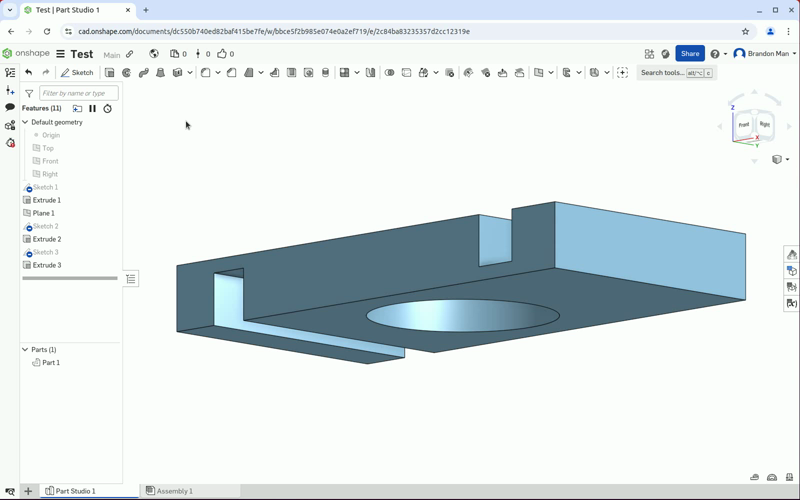
key(left, 3)
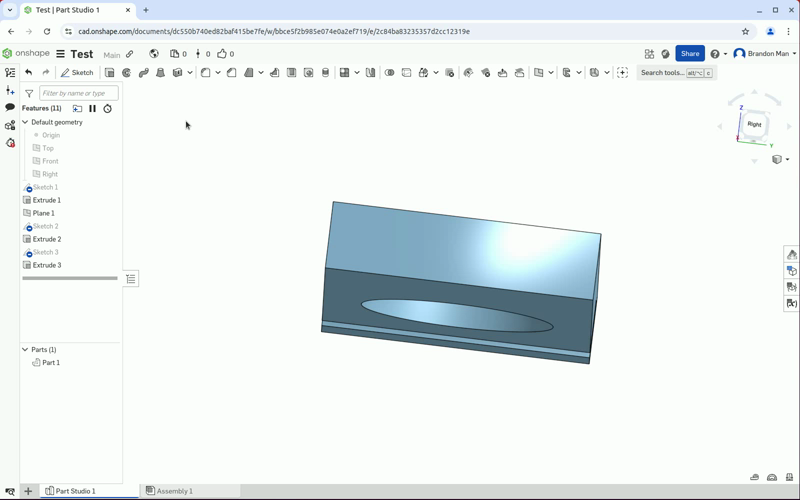
key(right, 3)
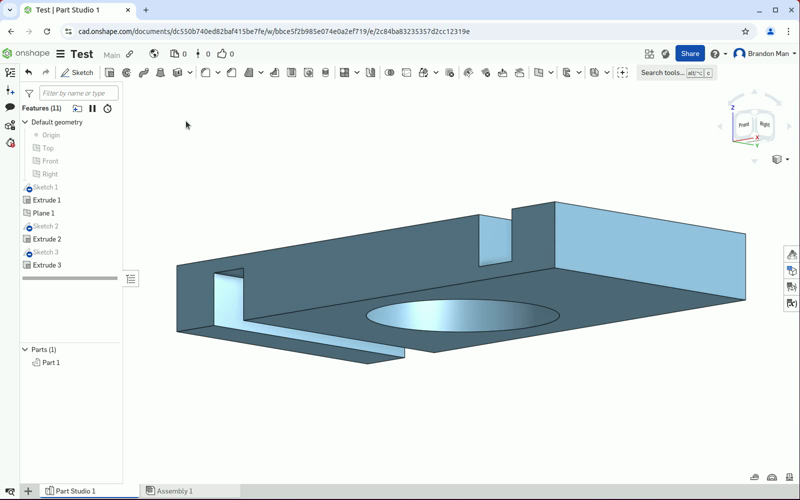
key(down, 3)
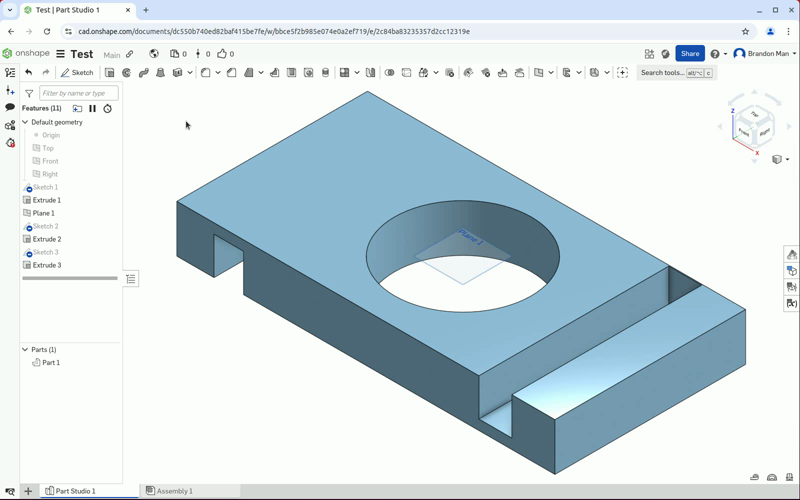
mouse_move(73, 189)
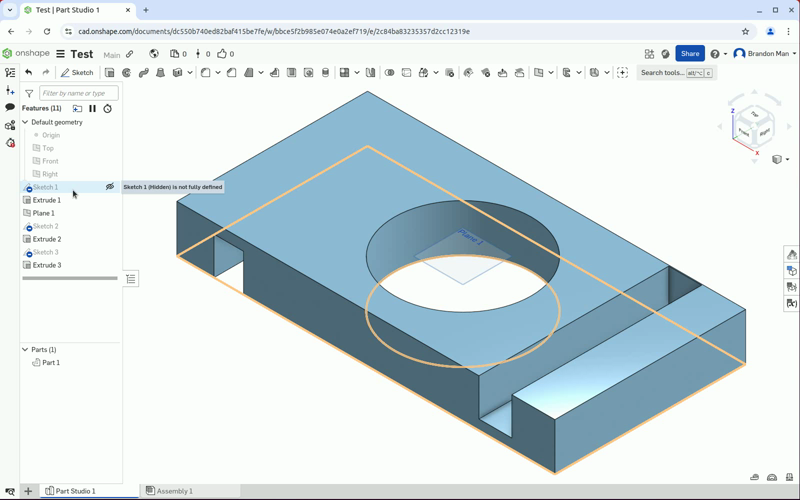
click(73, 189)